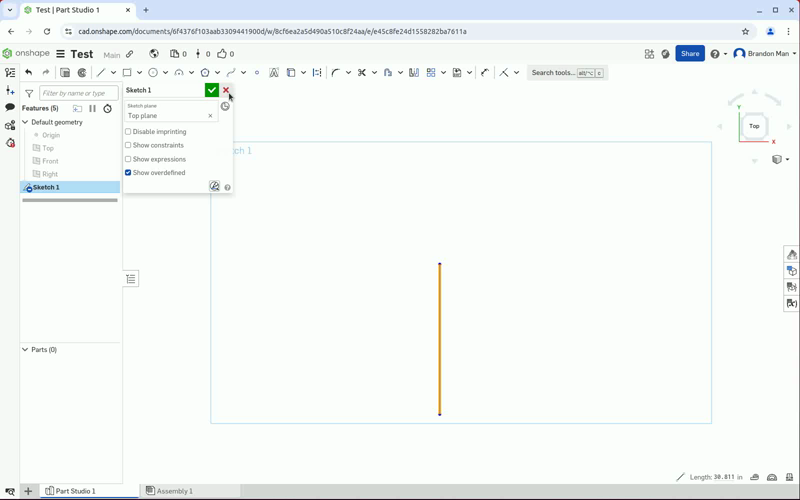
key(shift+h)
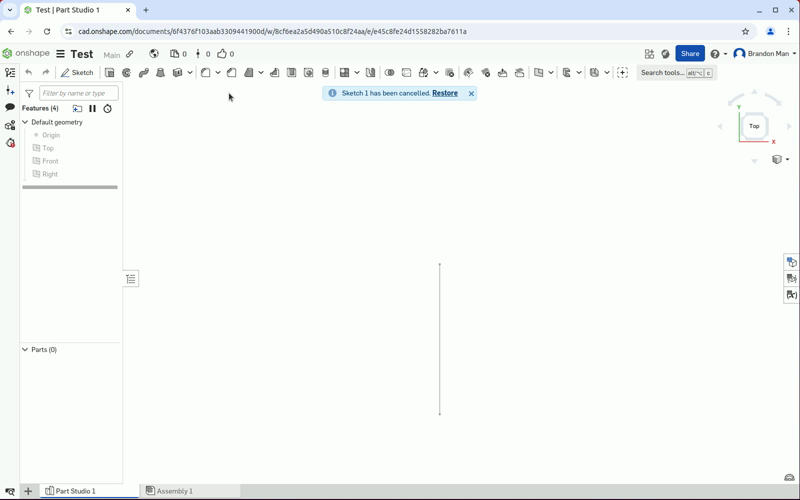
mouse_move(73, 352)
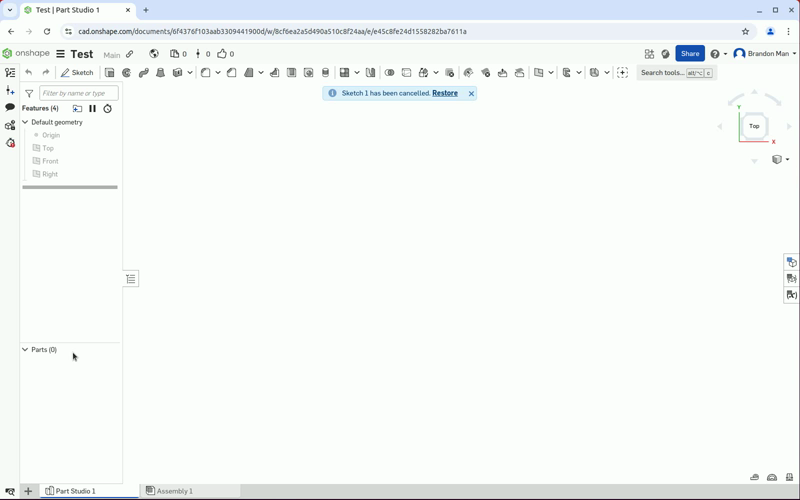
key(y)
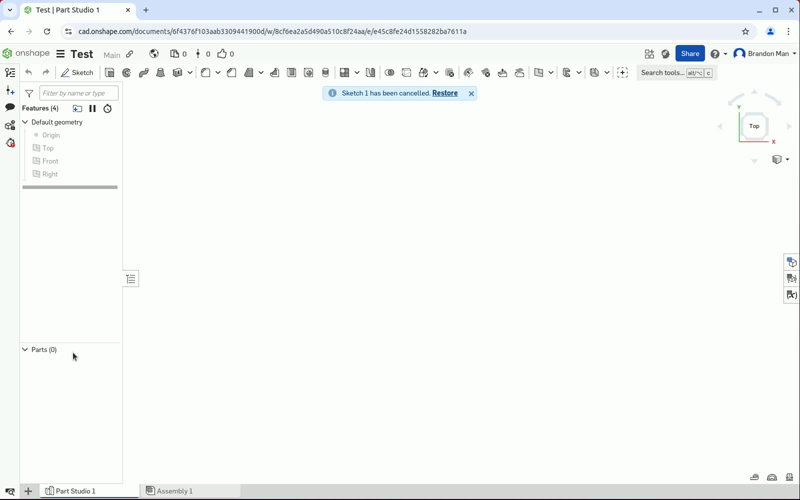
key(shift+p)
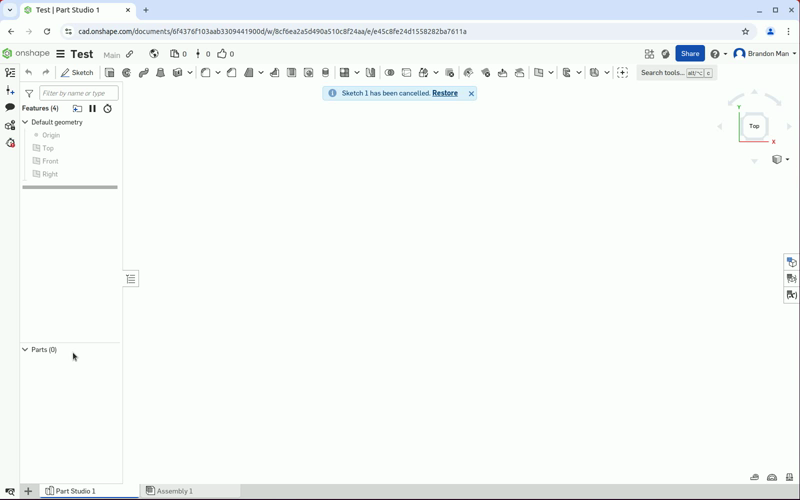
key(space)
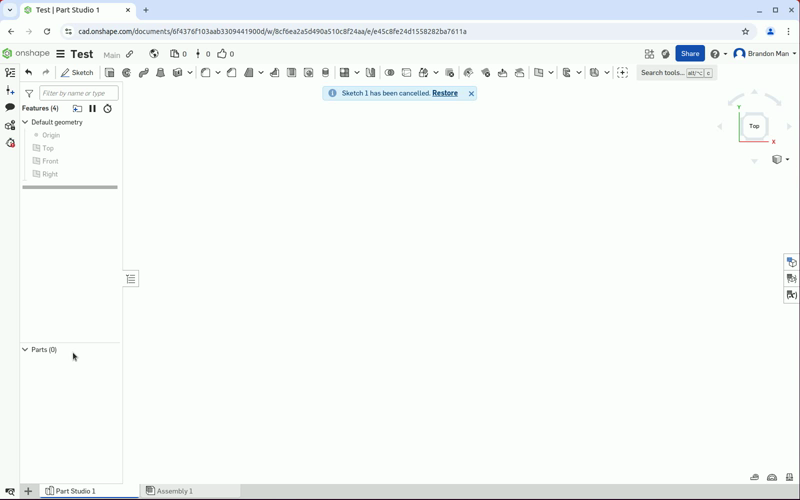
key_down(shift)
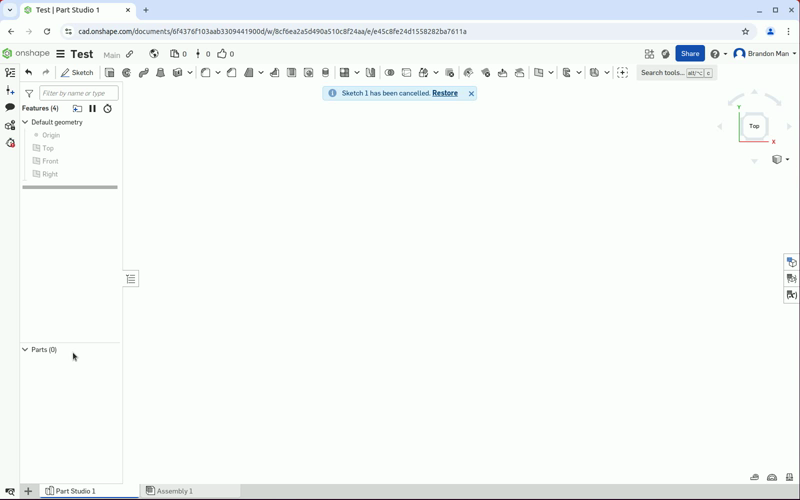
key(up)
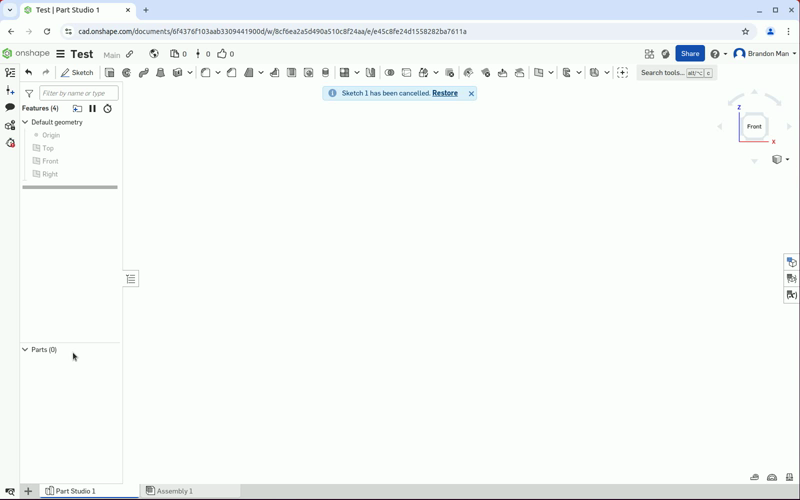
key_up(shift)
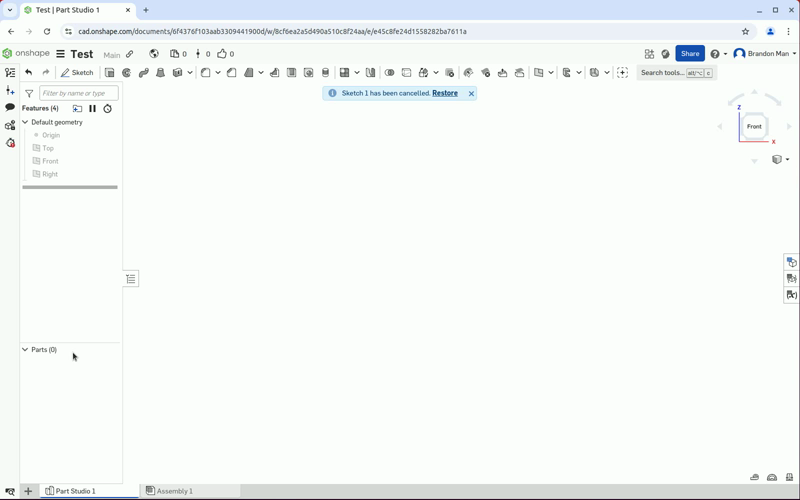
mouse_move(73, 352)
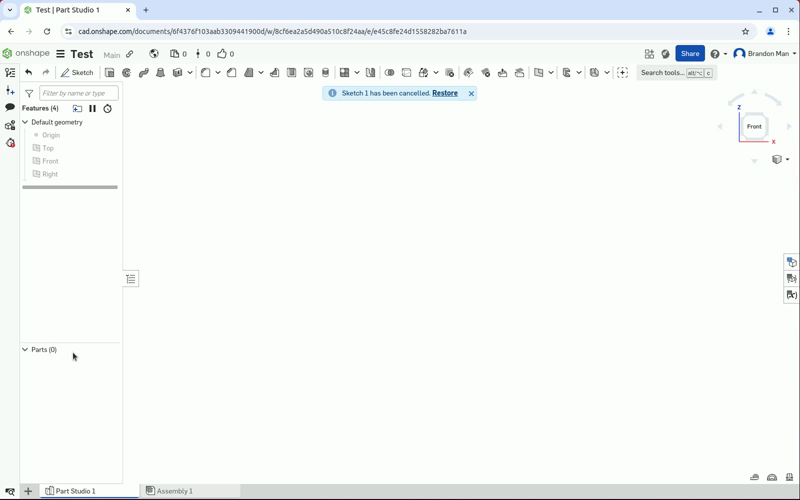
key(shift+y)
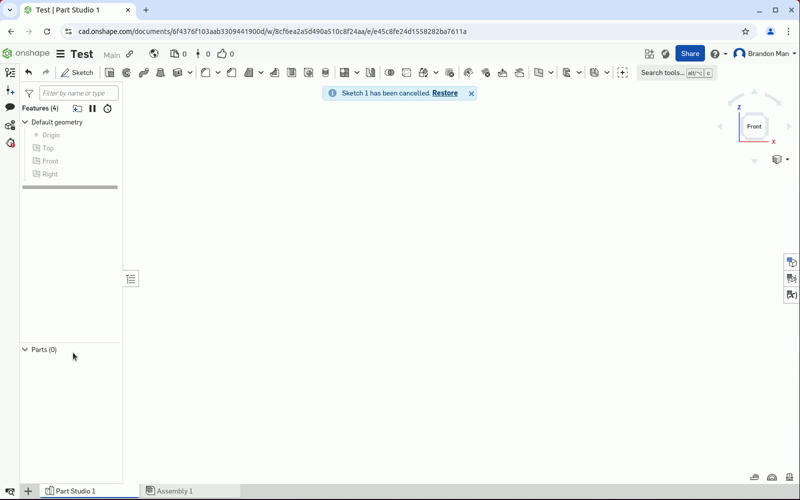
key(shift+s)
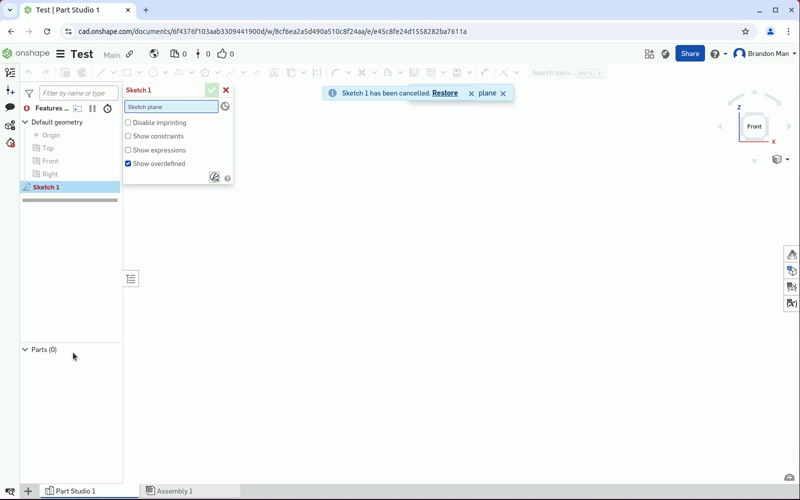
mouse_move(73, 163)
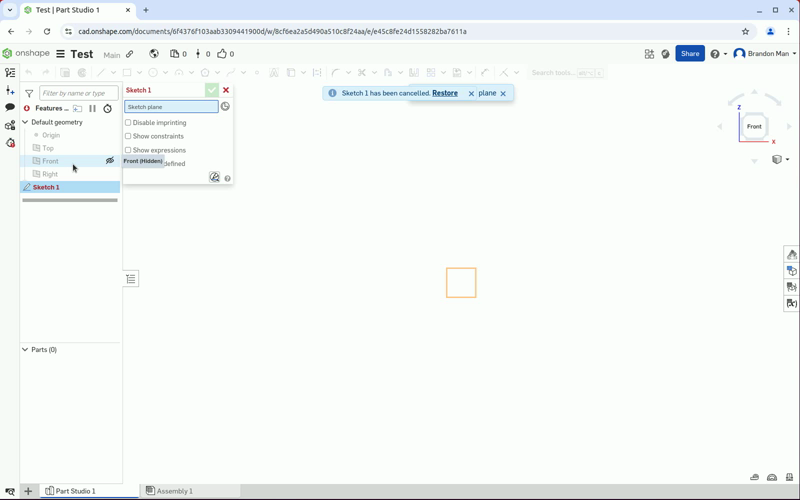
click(73, 163)
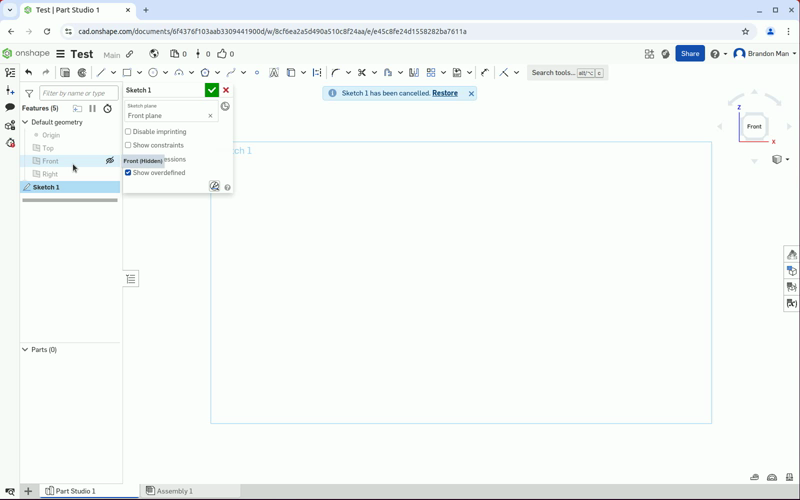
mouse_move(73, 352)
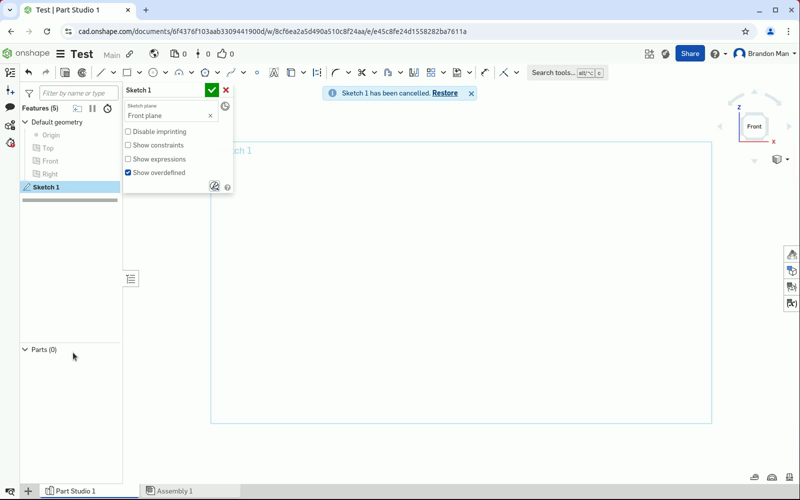
key(y)
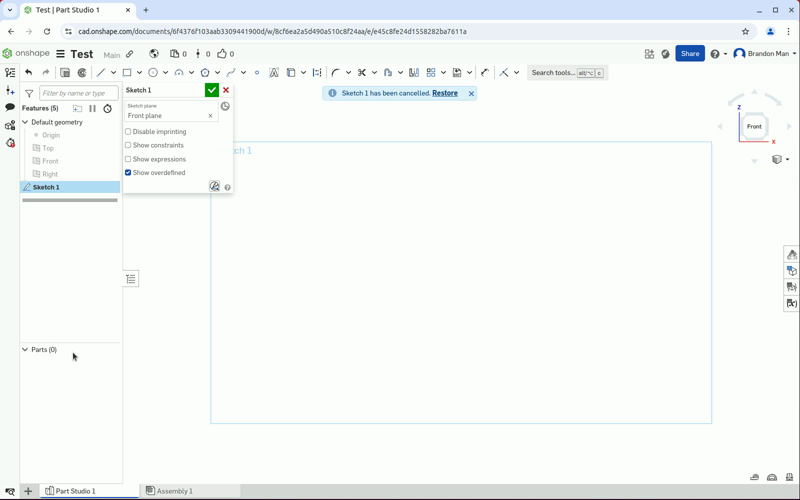
key(l)
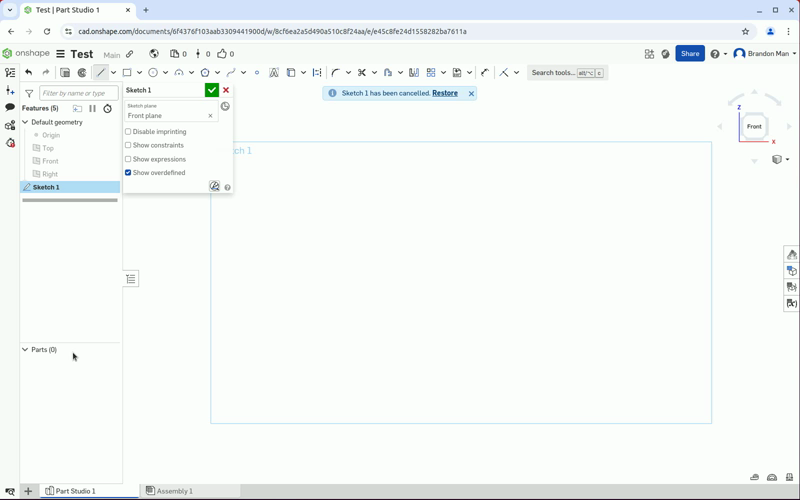
key_down(shift)
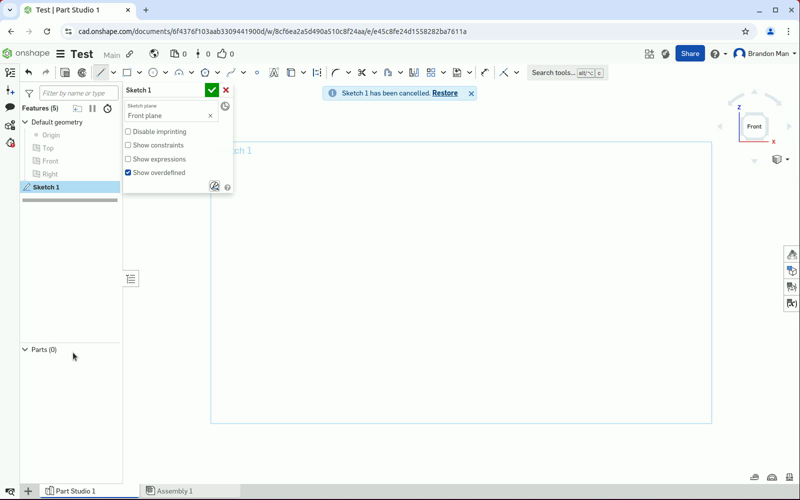
mouse_move(460, 282)
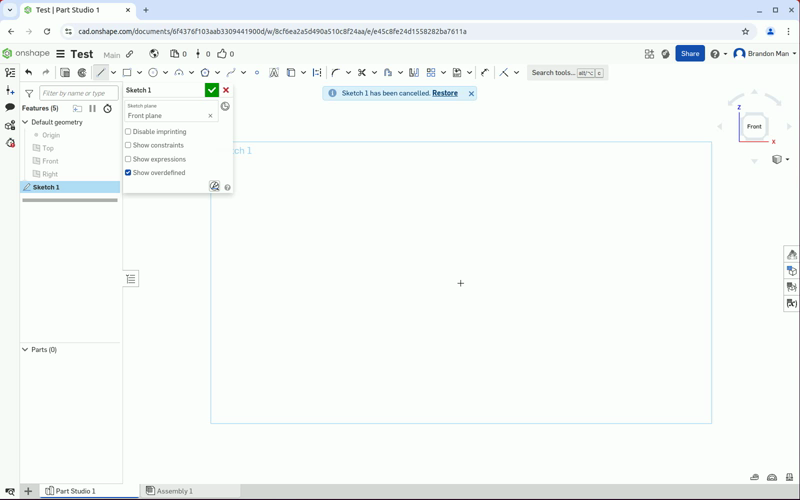
click(460, 282)
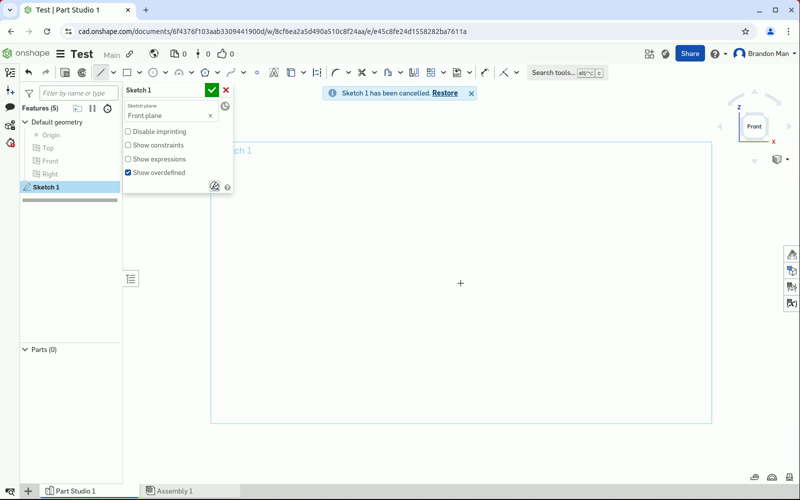
key_up(shift)
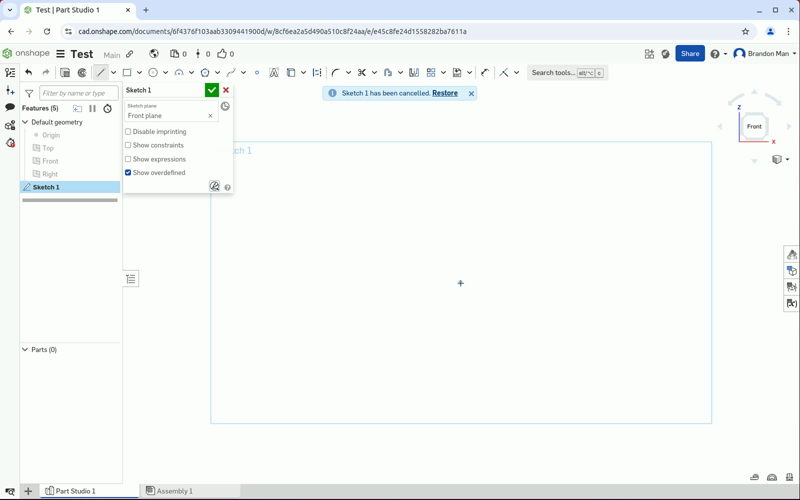
key_down(shift)
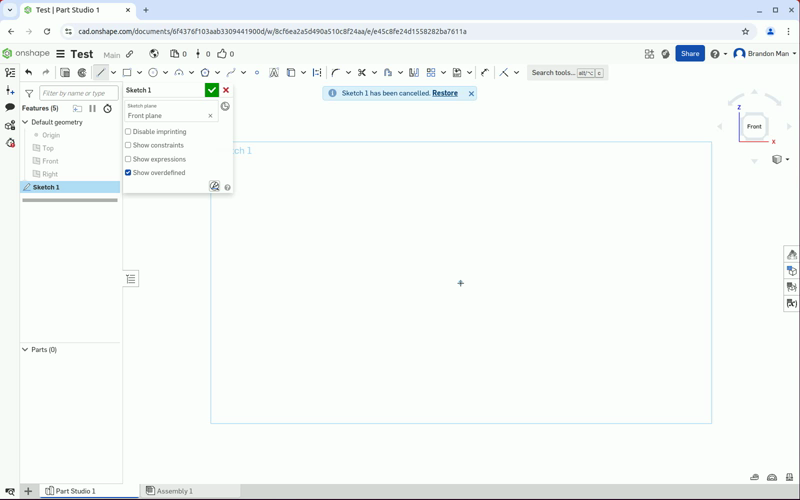
mouse_move(573, 282)
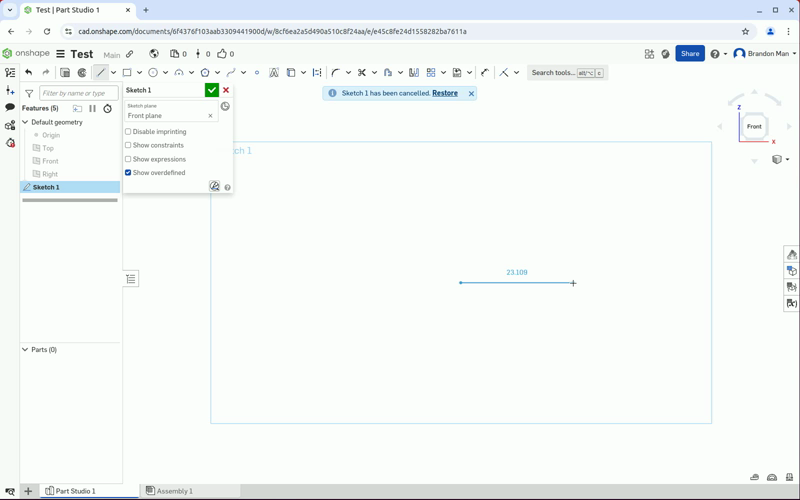
click(573, 282)
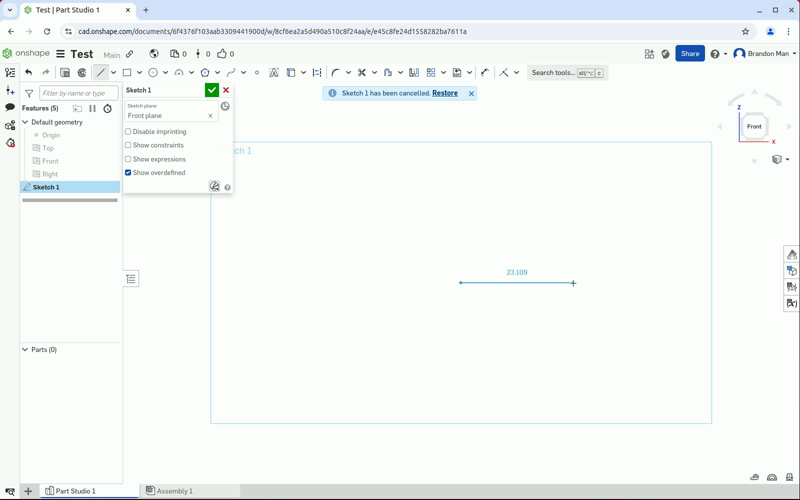
key_up(shift)
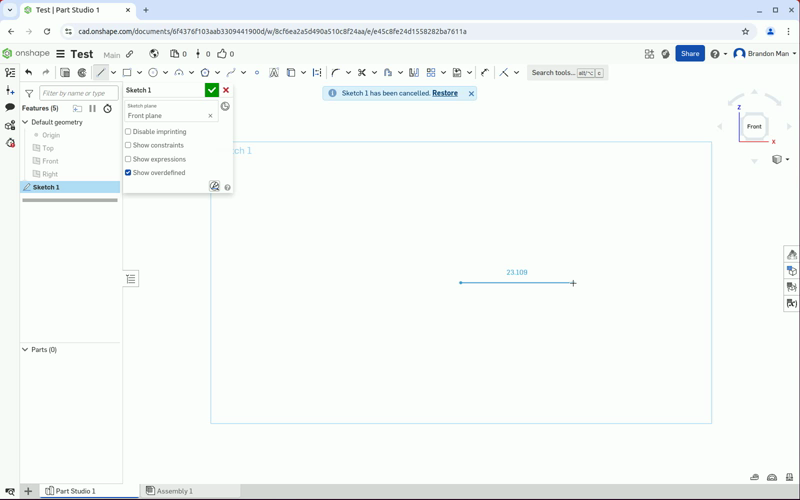
key_down(shift)
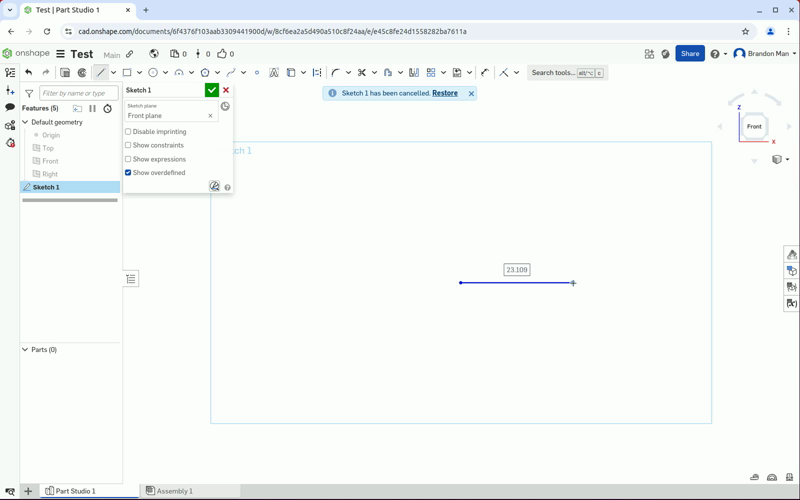
mouse_move(589, 282)
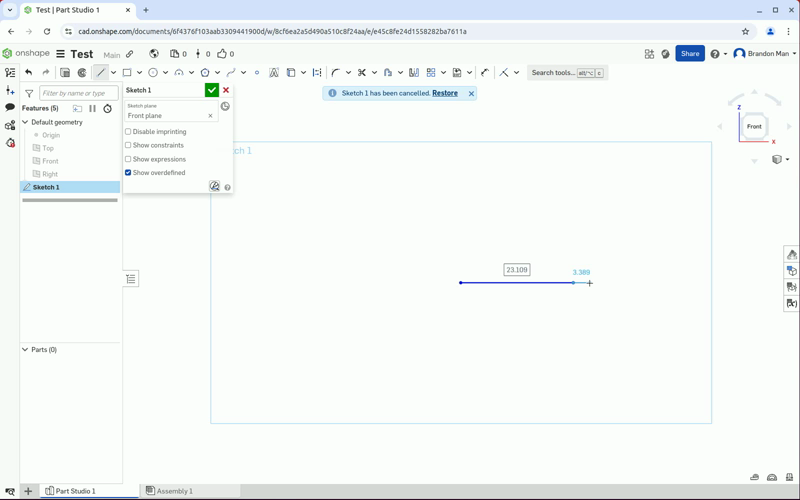
mouse_move(573, 266)
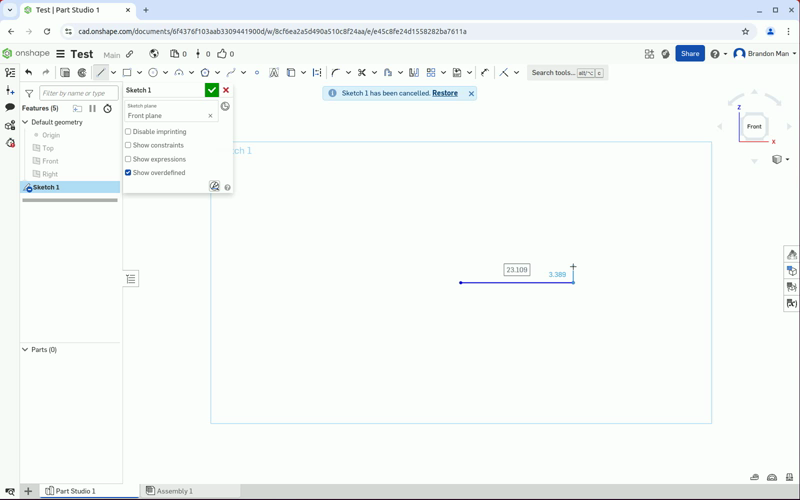
click(573, 266)
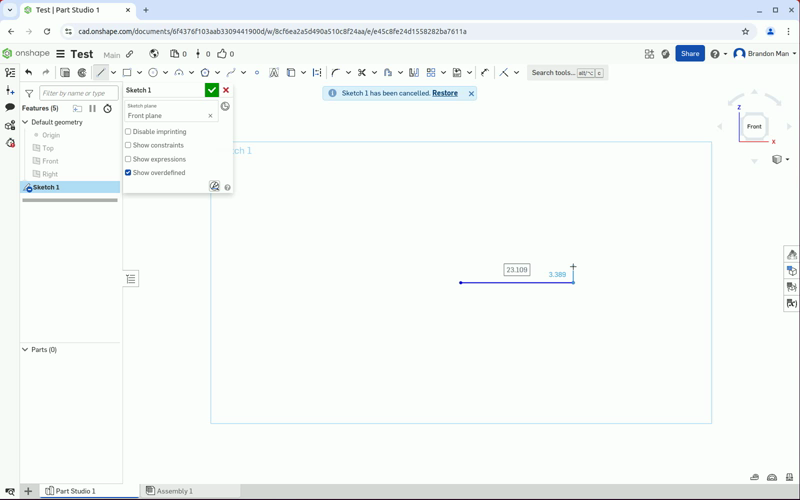
key_up(shift)
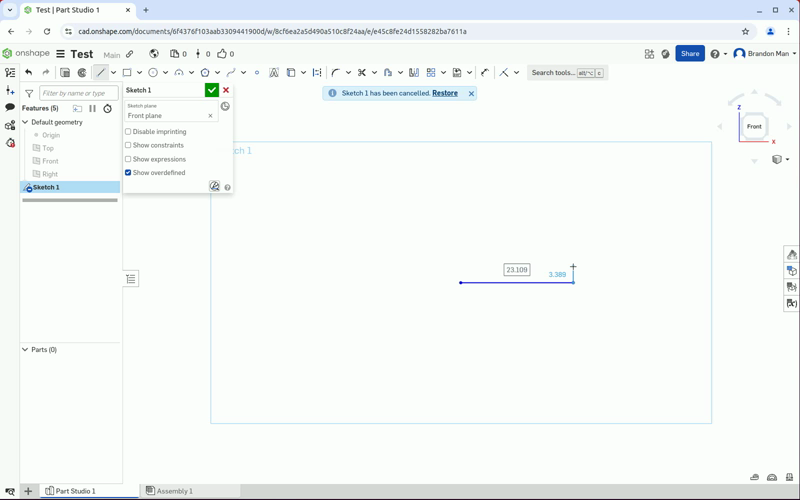
key_down(shift)
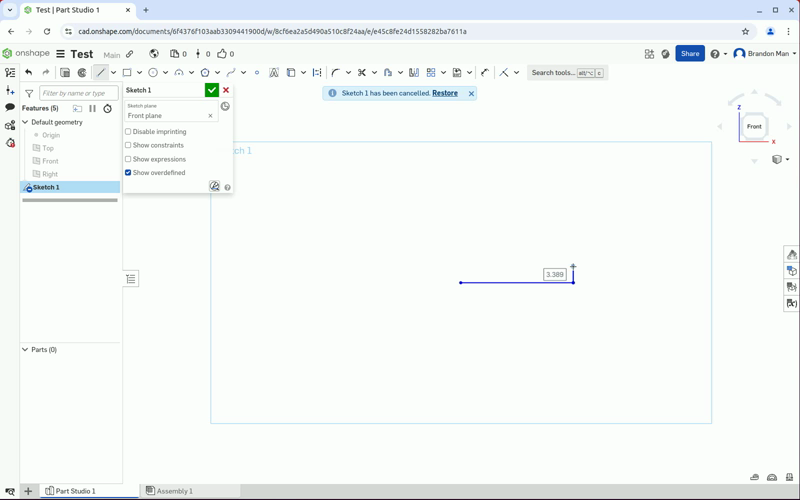
mouse_move(479, 266)
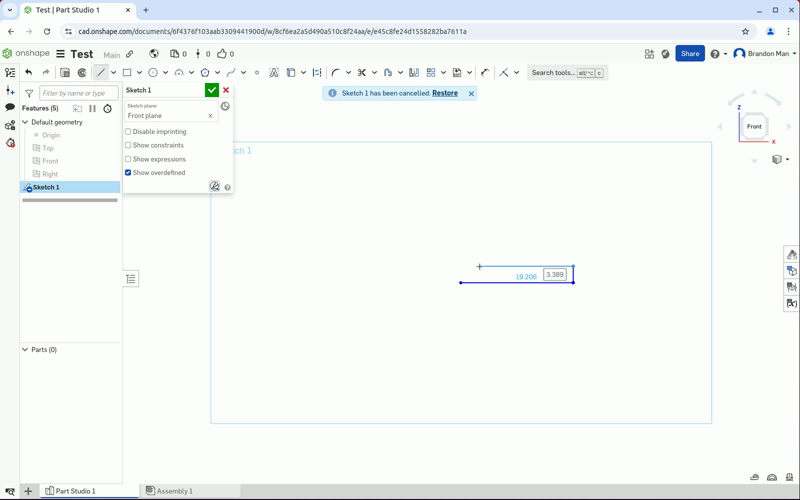
click(479, 266)
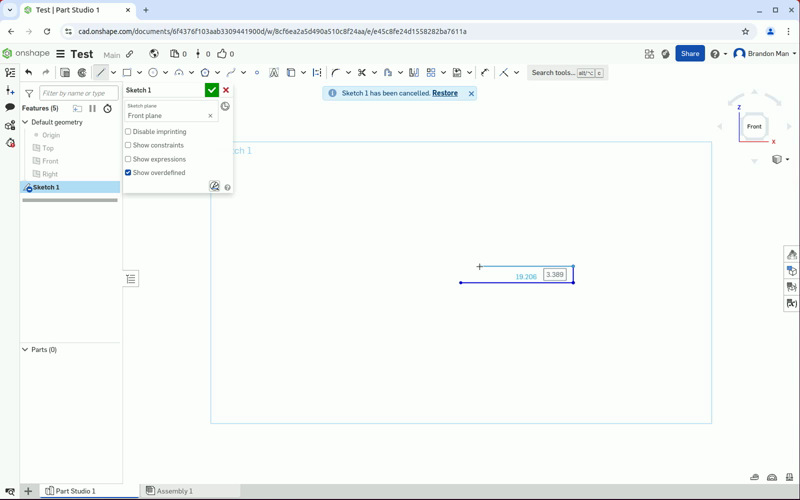
key_up(shift)
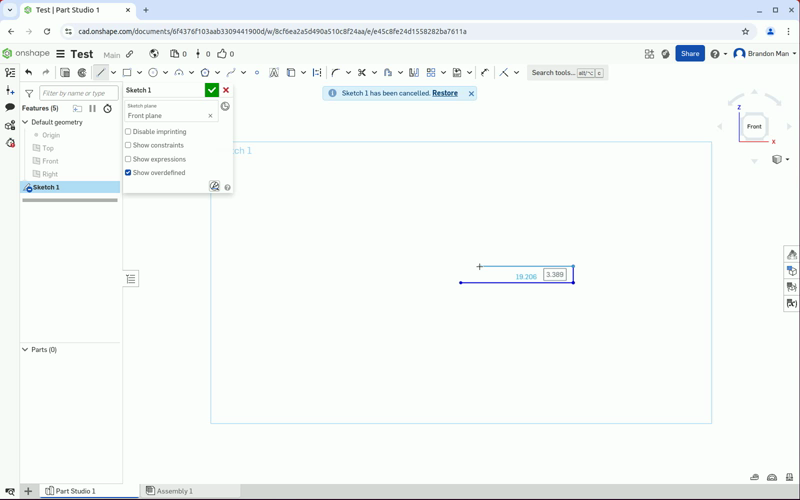
key_down(shift)
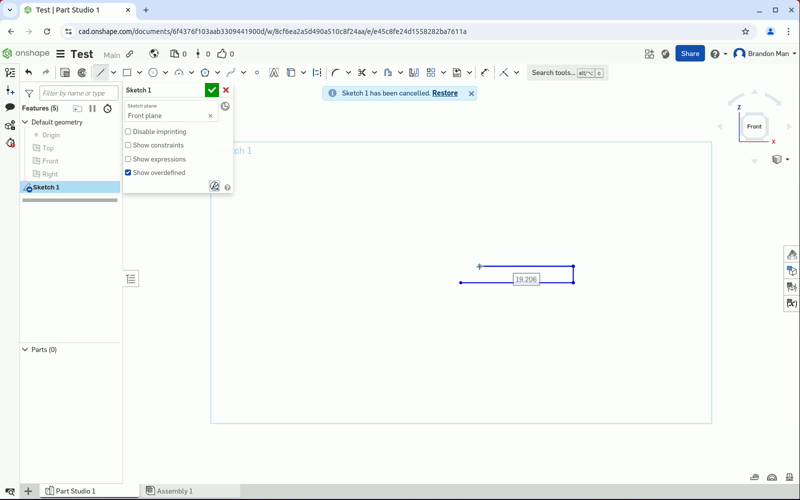
mouse_move(509, 266)
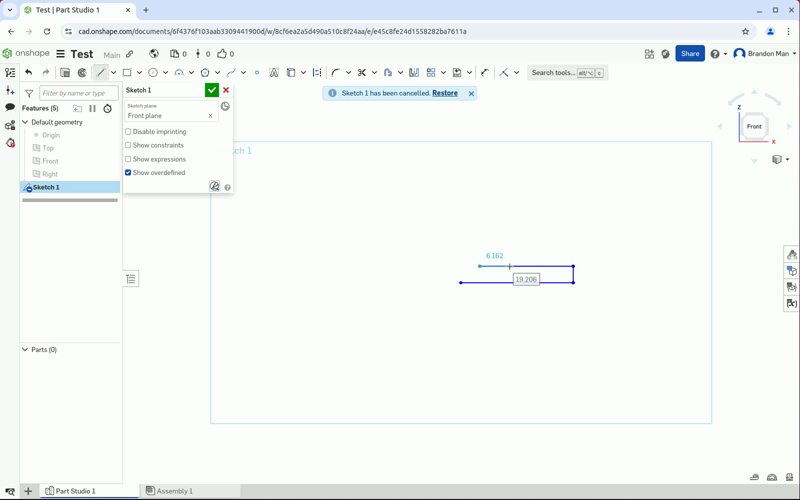
mouse_move(479, 249)
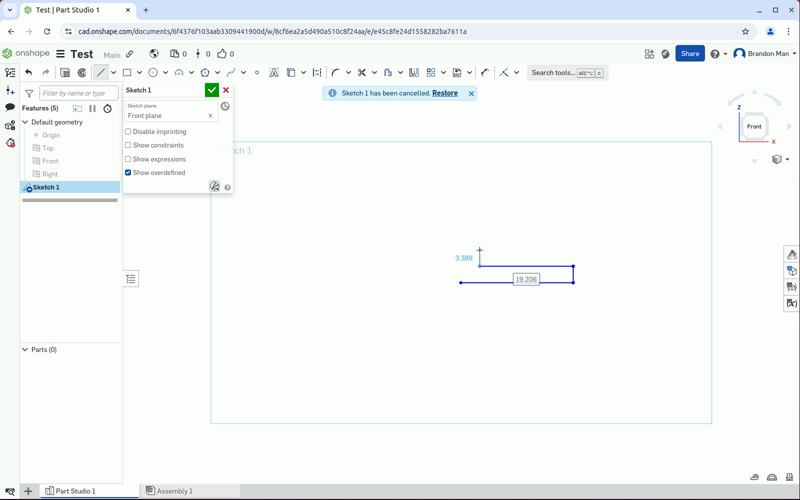
click(479, 249)
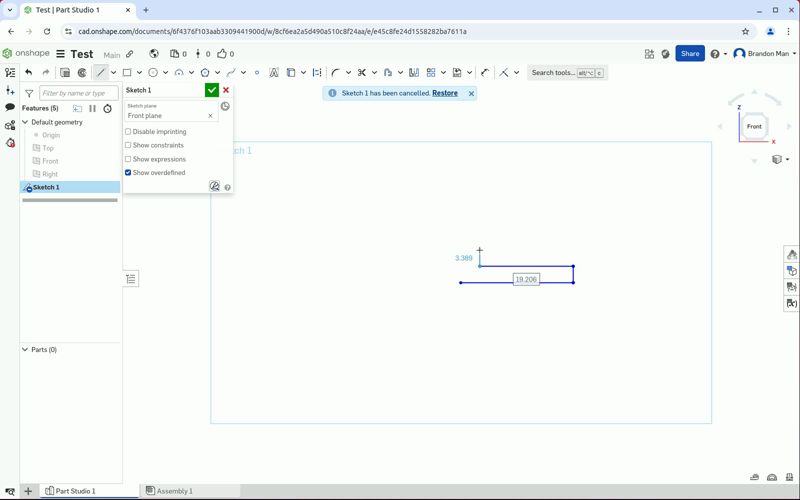
key_up(shift)
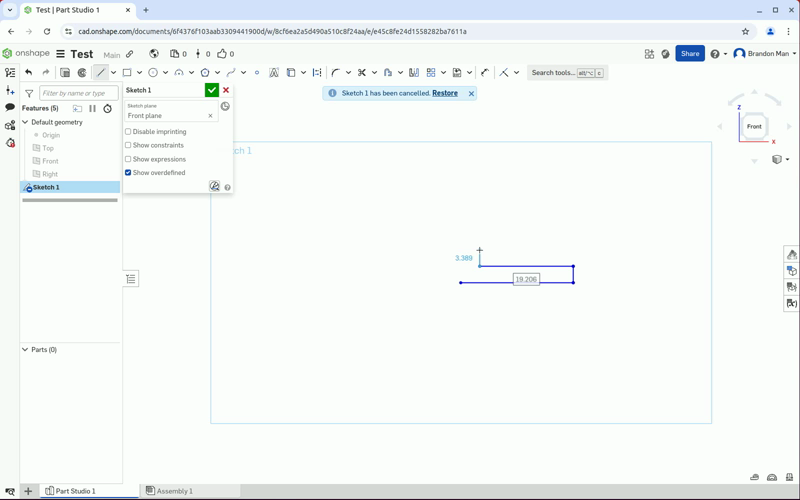
key_down(shift)
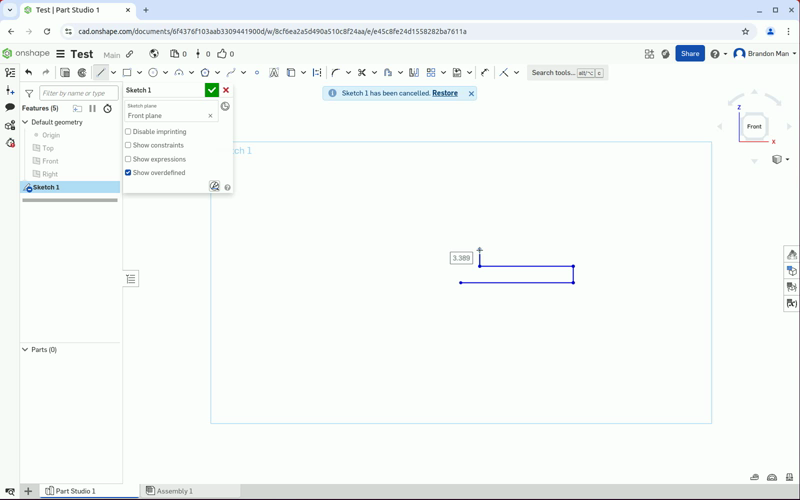
mouse_move(509, 249)
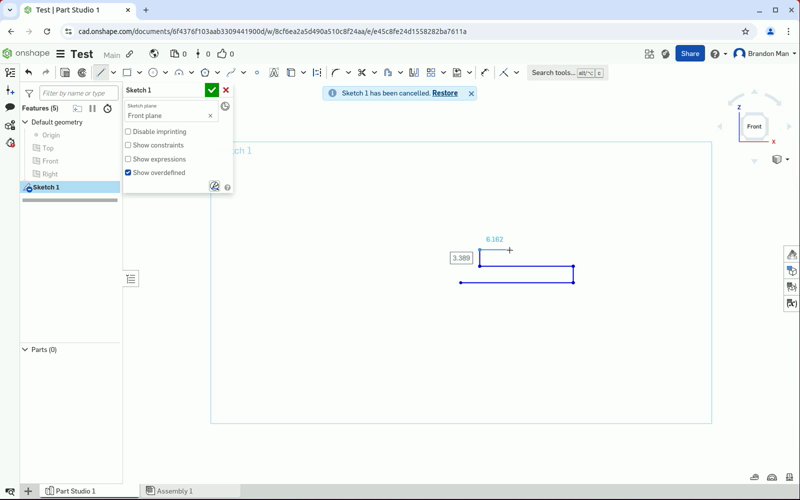
mouse_move(460, 249)
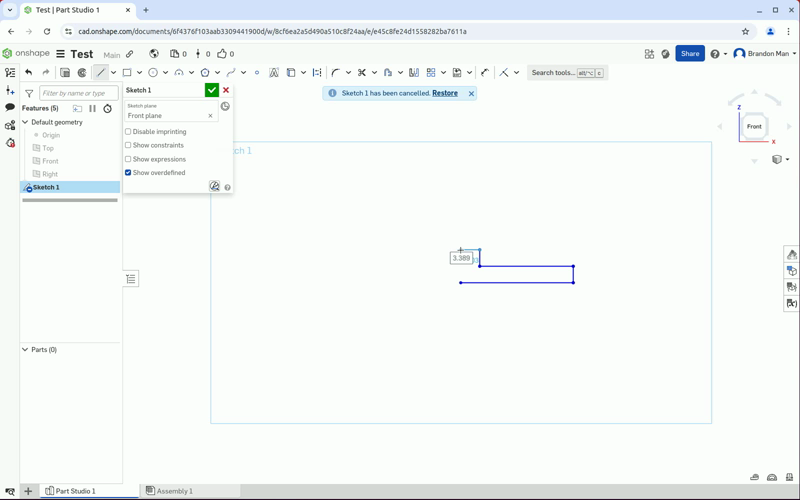
click(460, 249)
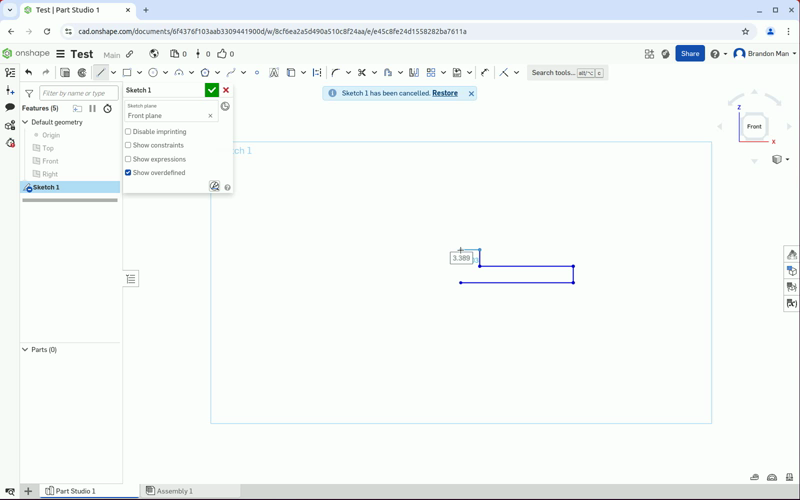
key_up(shift)
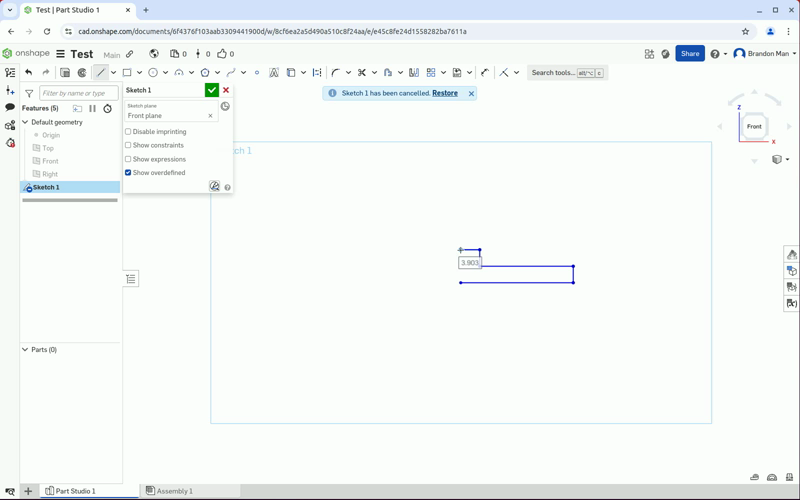
mouse_move(490, 249)
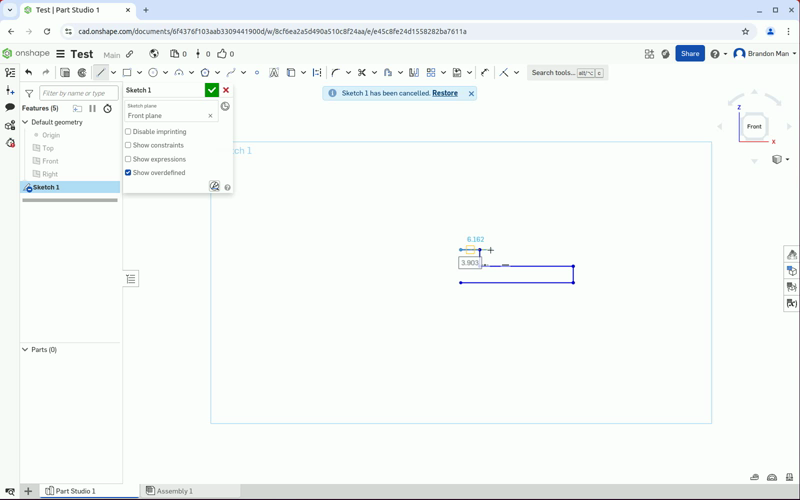
key_down(shift)
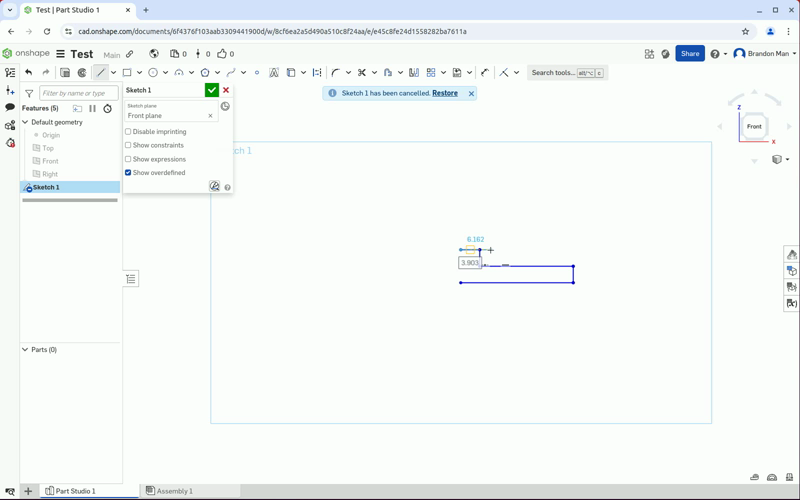
mouse_move(460, 282)
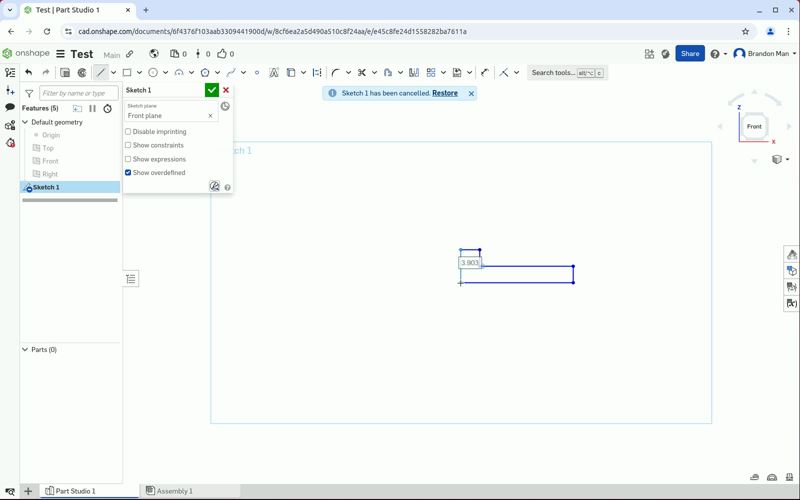
key_up(shift)
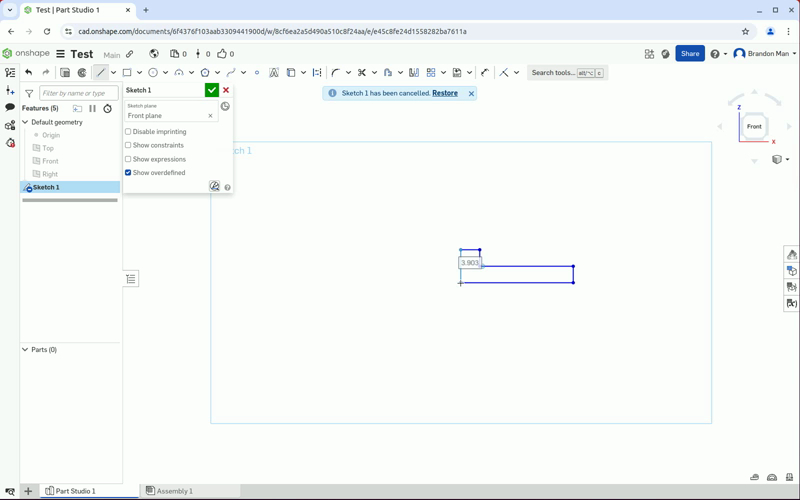
click(460, 282)
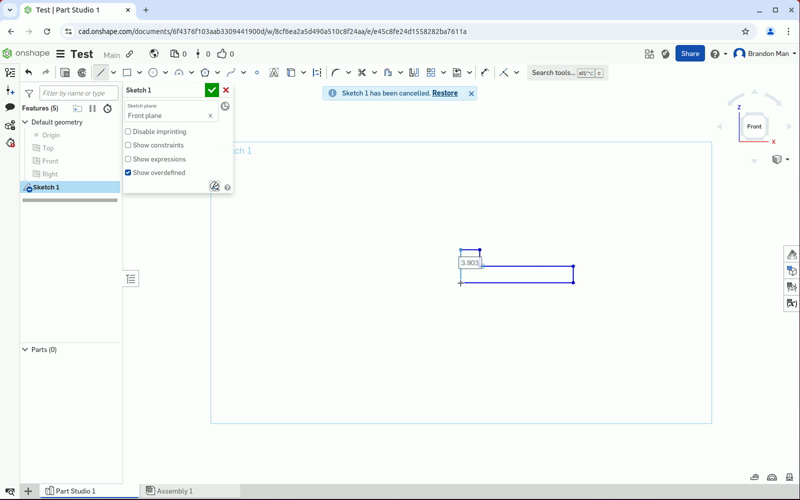
key(esc)
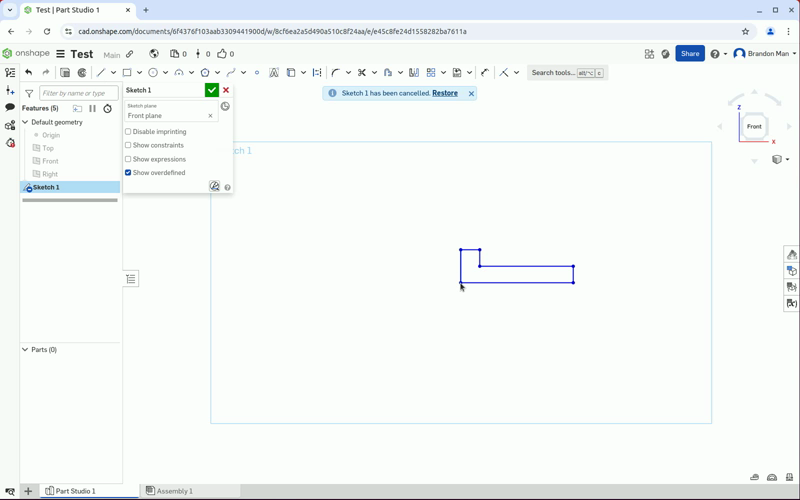
mouse_move(470, 267)
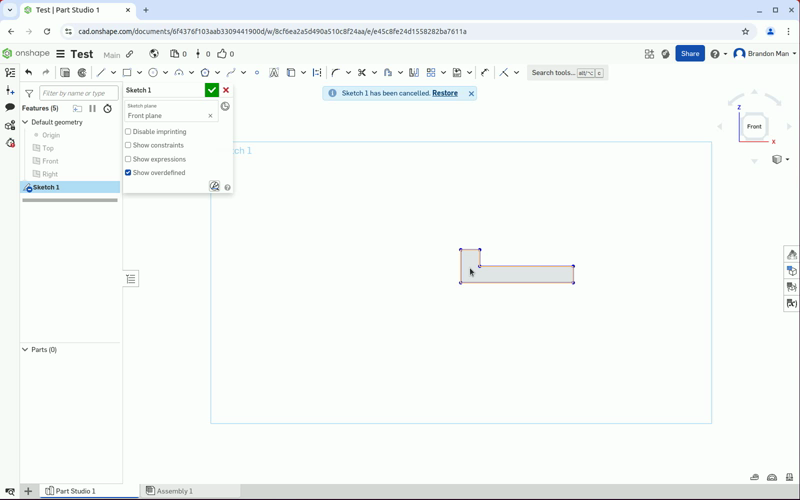
click(470, 267)
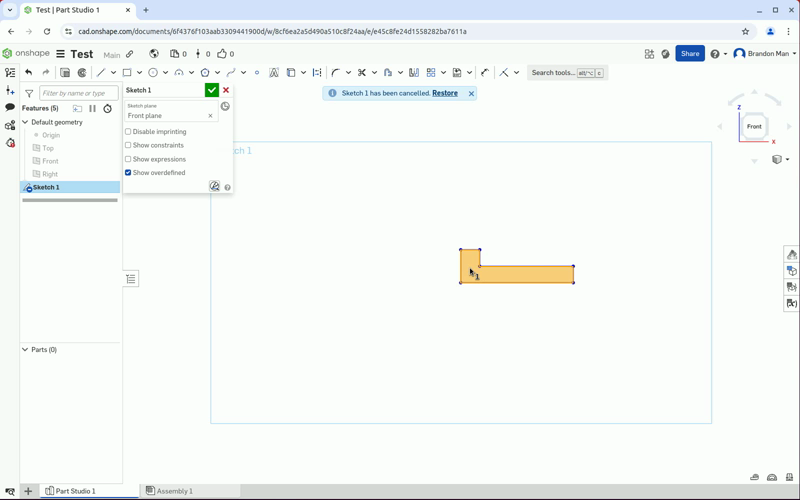
mouse_move(73, 352)
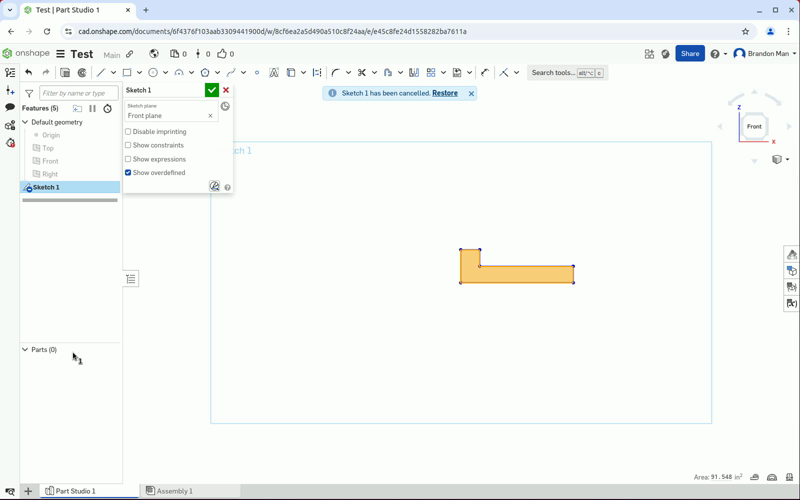
key(shift+y)
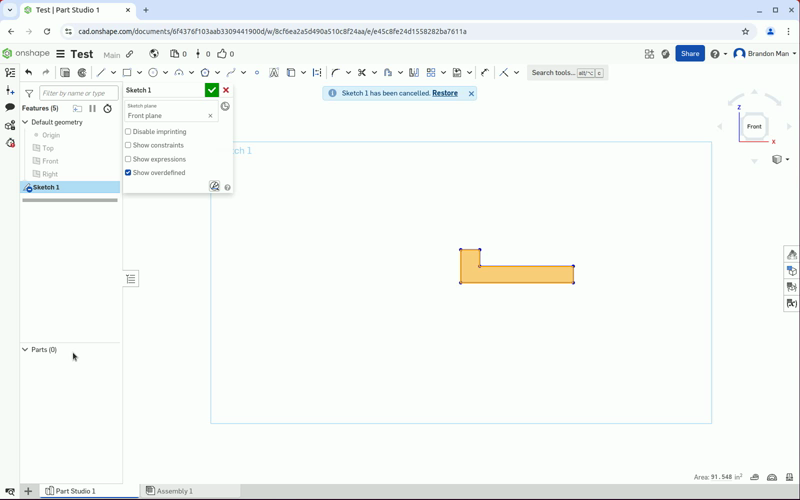
key(shift+e)
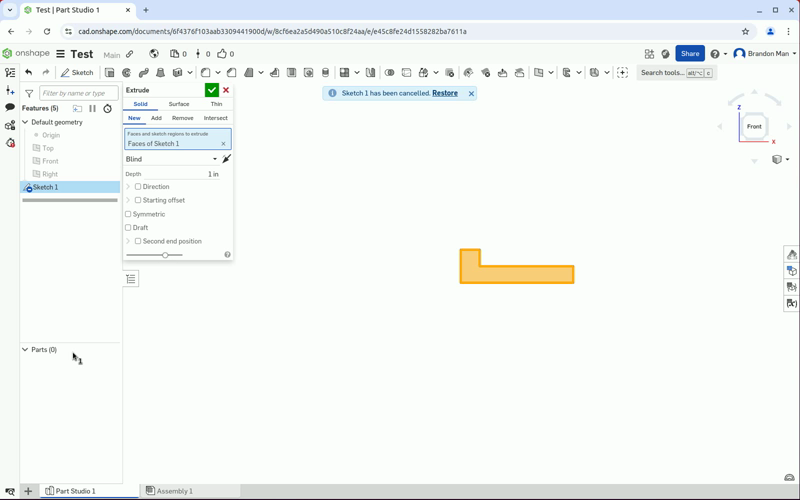
mouse_move(143, 106)
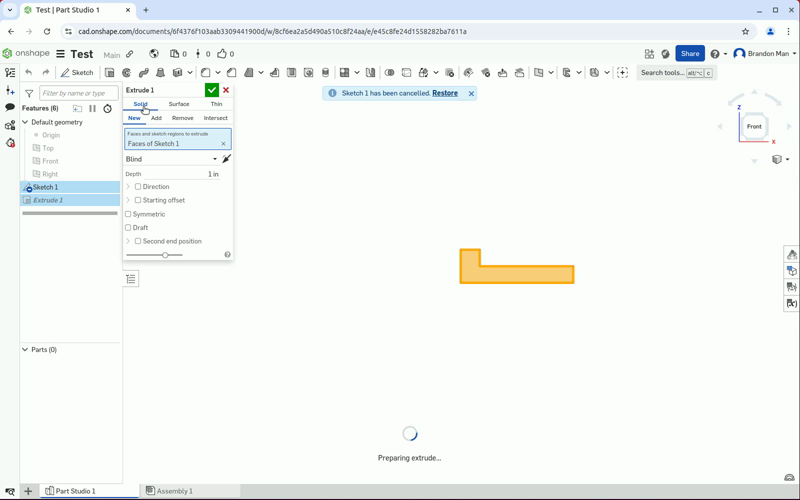
click(143, 106)
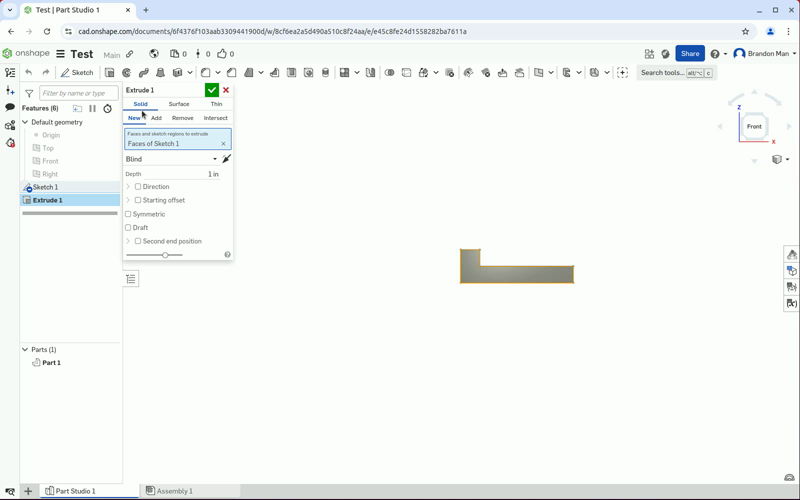
mouse_move(137, 120)
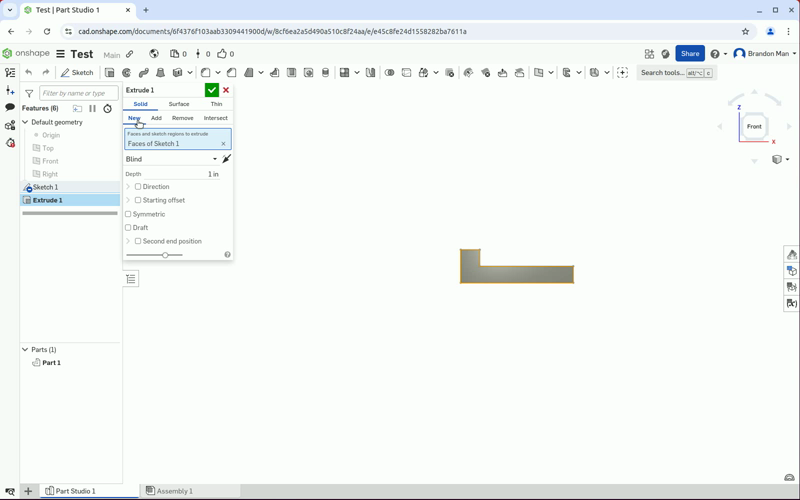
click(137, 120)
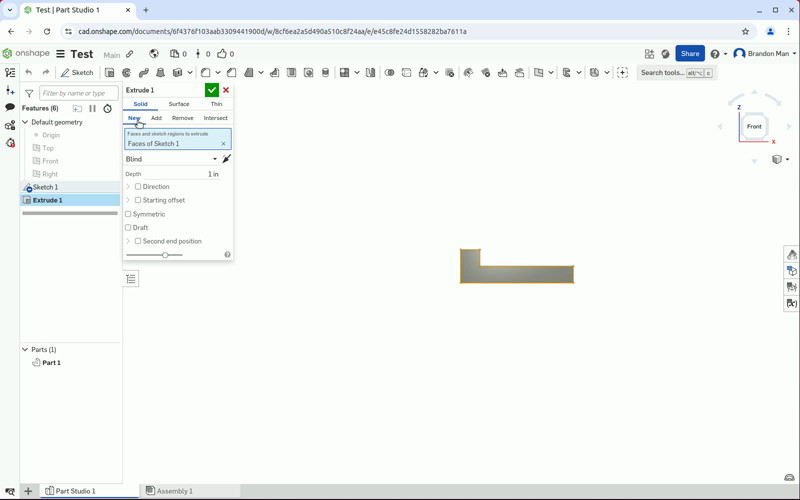
key(tab, 4)
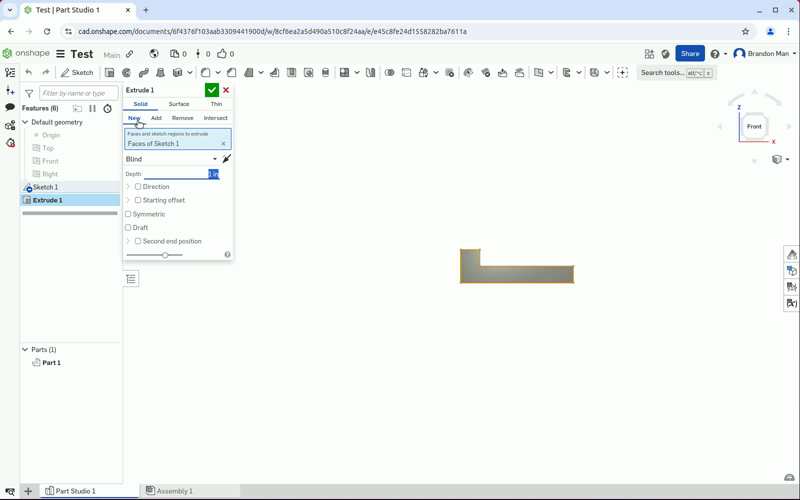
text(10.11)
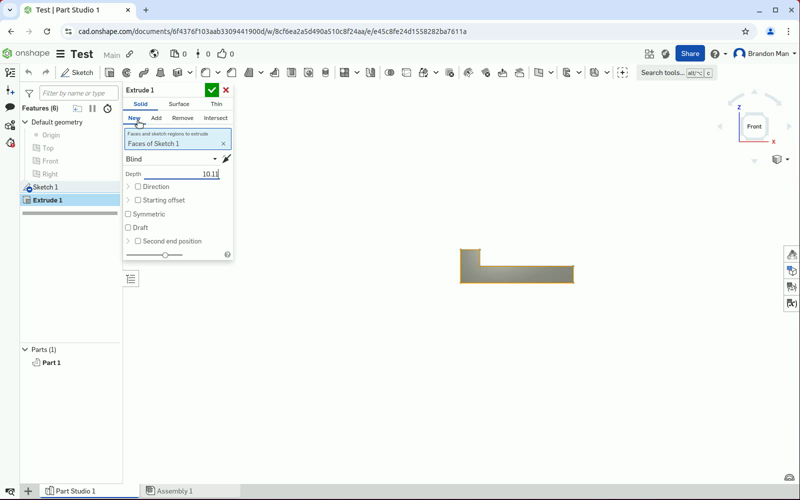
key(enter)
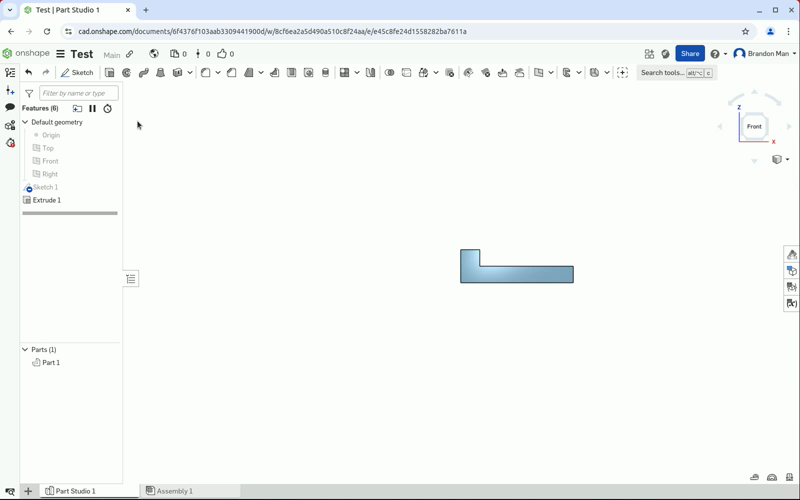
key(shift+h)
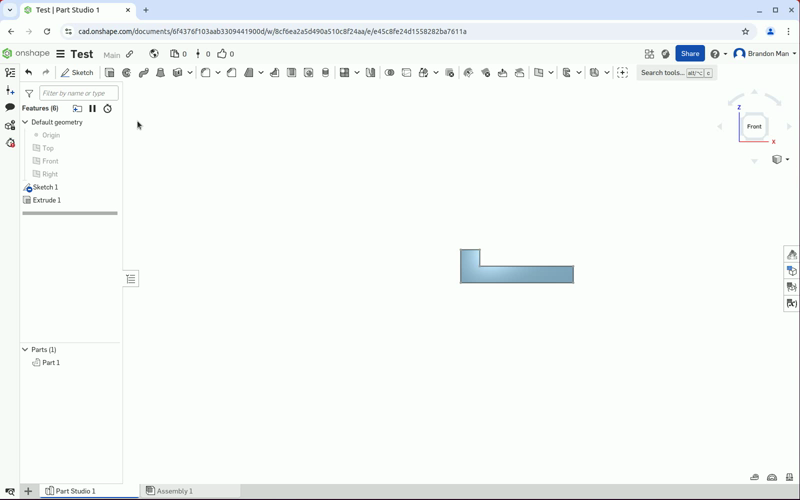
key(shift+h)
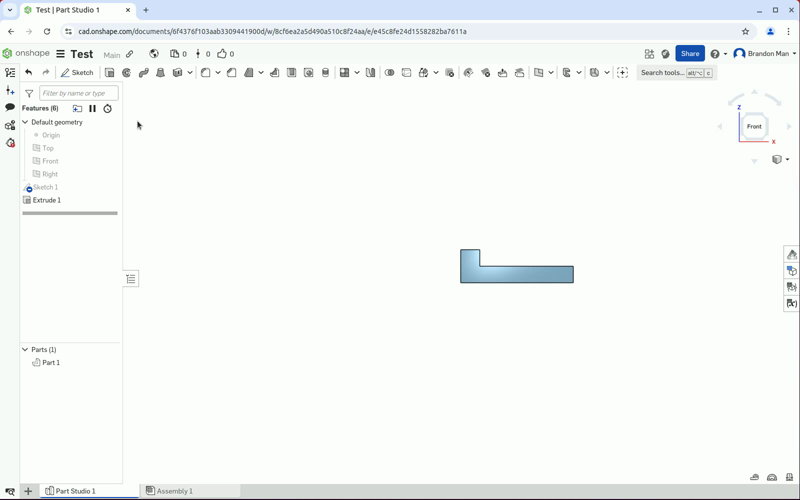
mouse_move(73, 189)
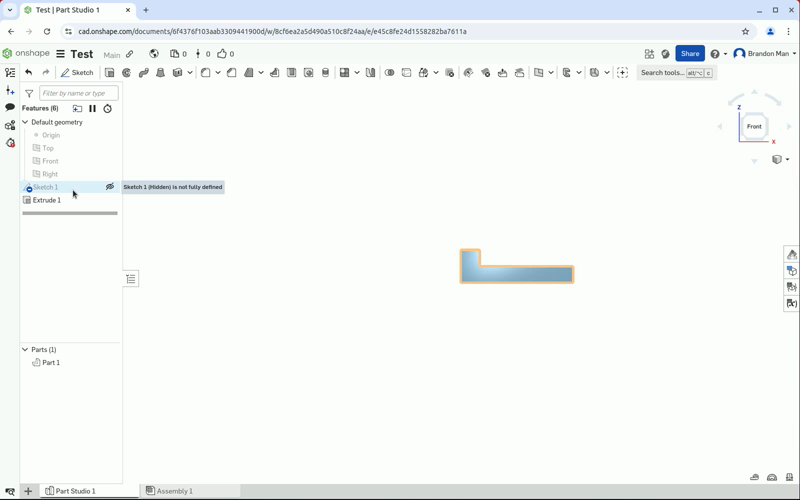
click(73, 189)
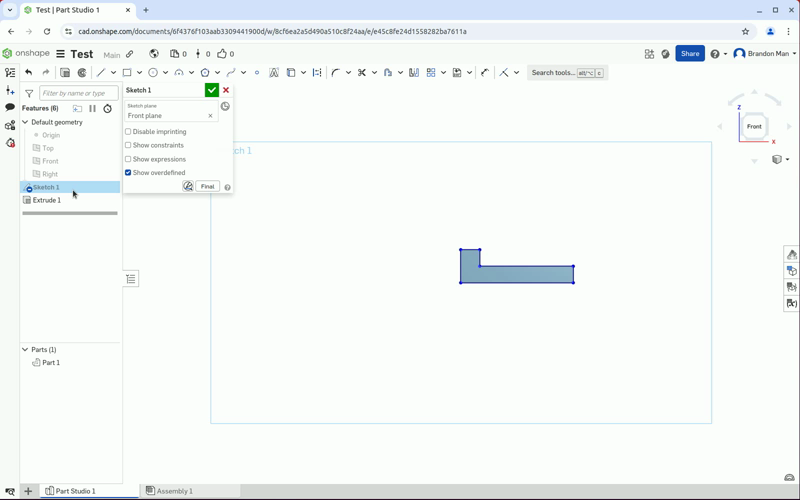
mouse_move(229, 92)
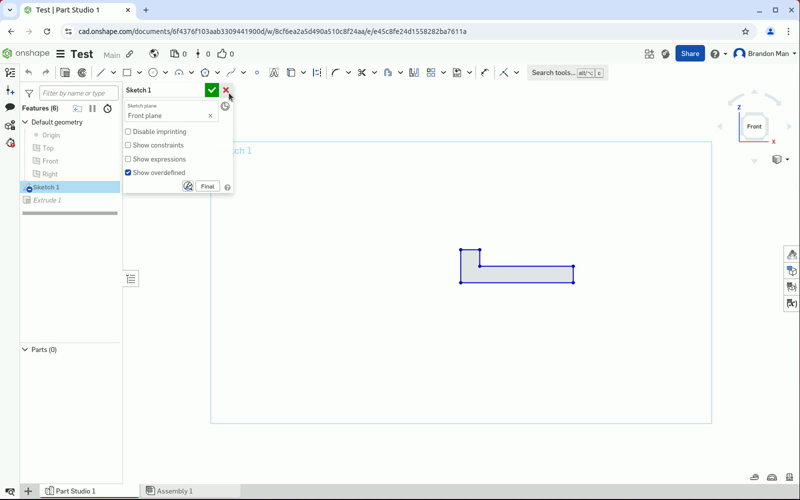
click(229, 92)
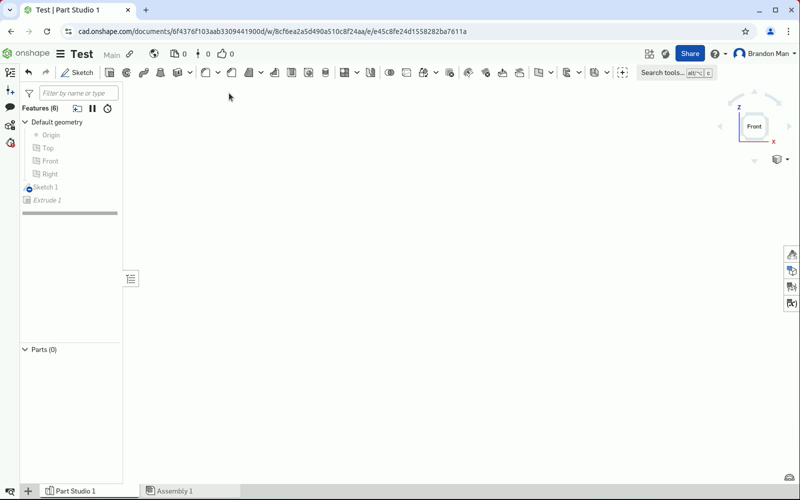
mouse_move(73, 352)
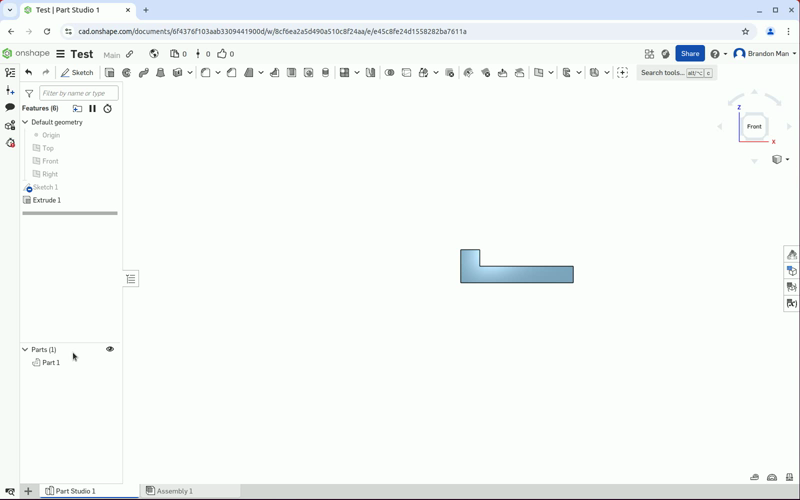
key(y)
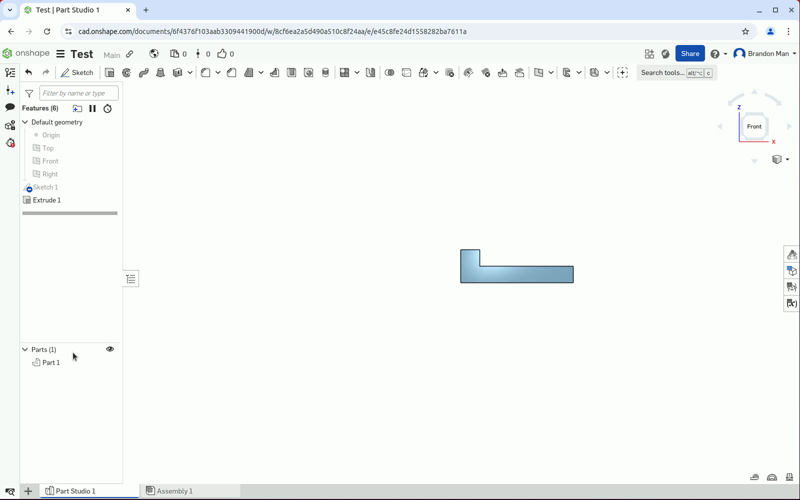
key(shift+p)
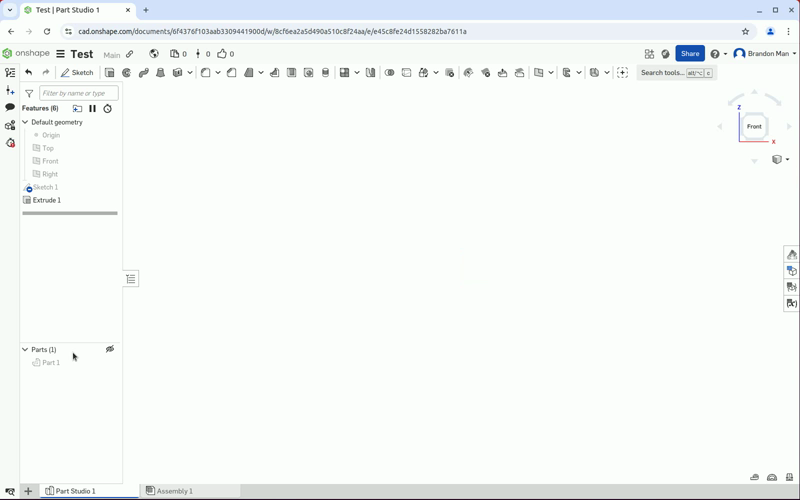
key(space)
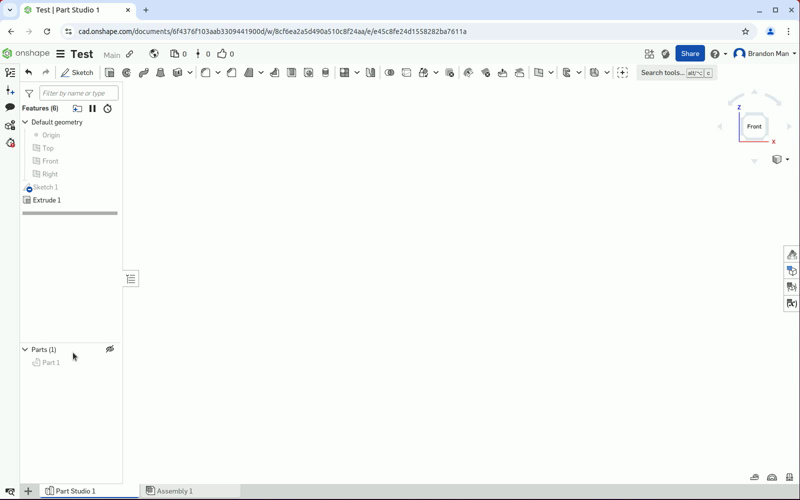
key_down(shift)
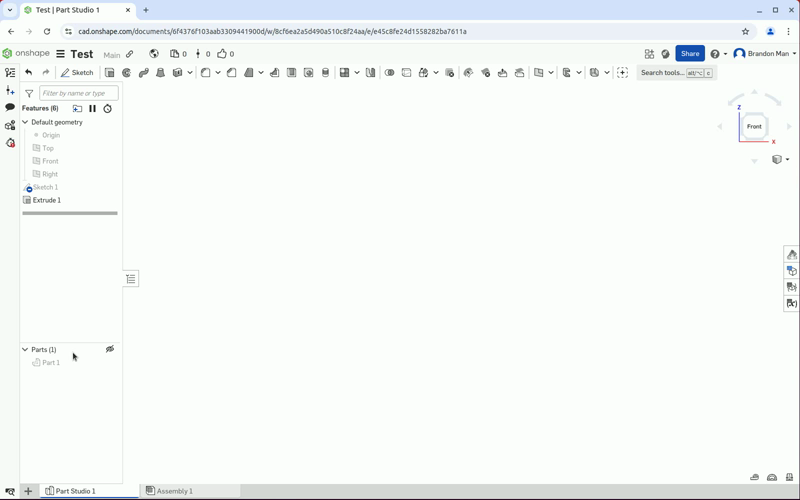
key(down)
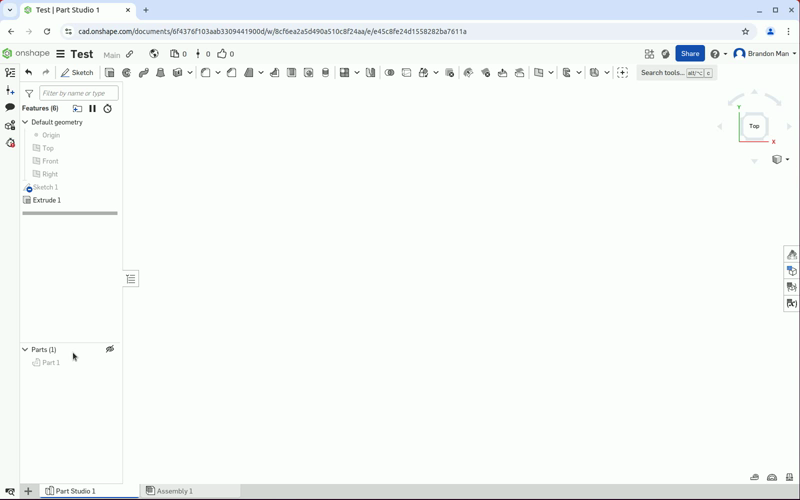
key_up(shift)
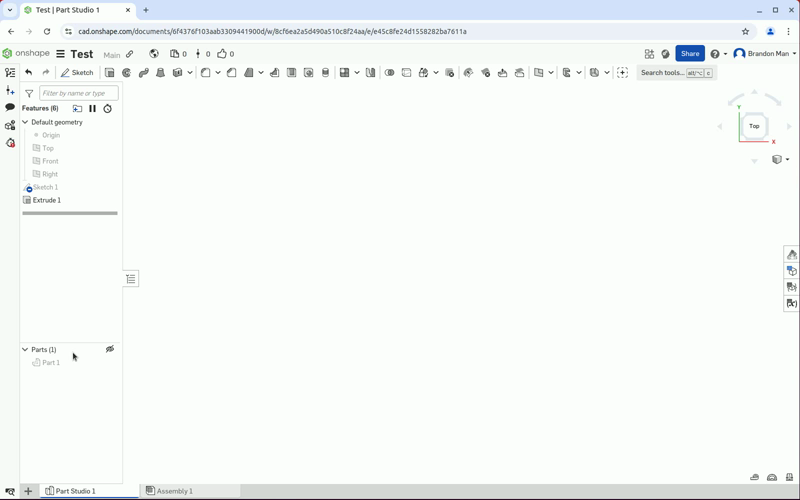
mouse_move(73, 352)
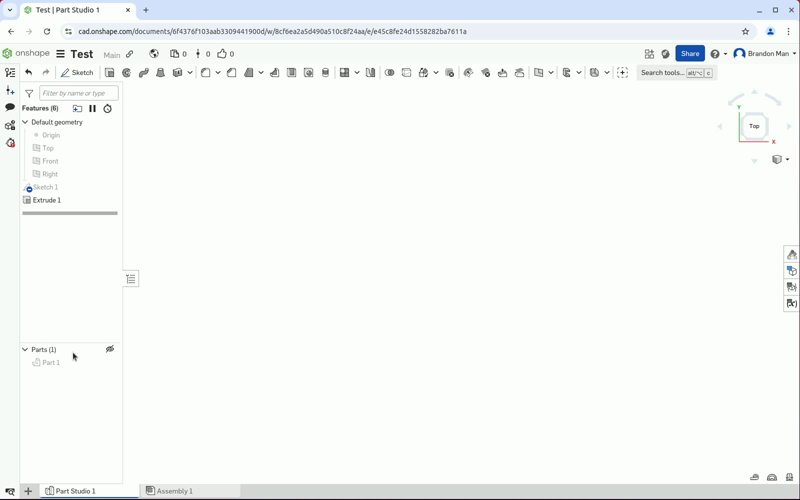
key(shift+y)
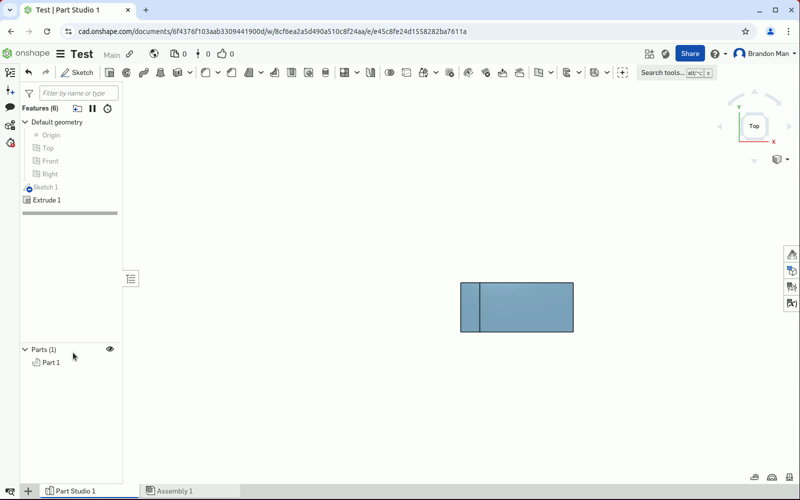
mouse_move(541, 75)
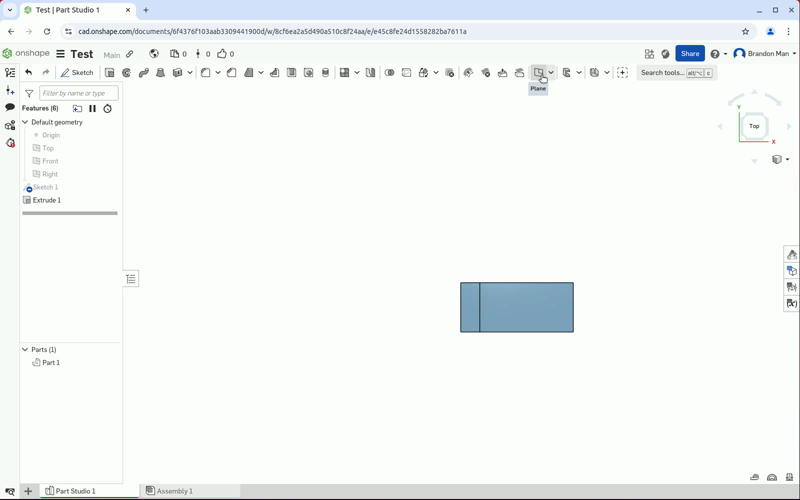
click(541, 75)
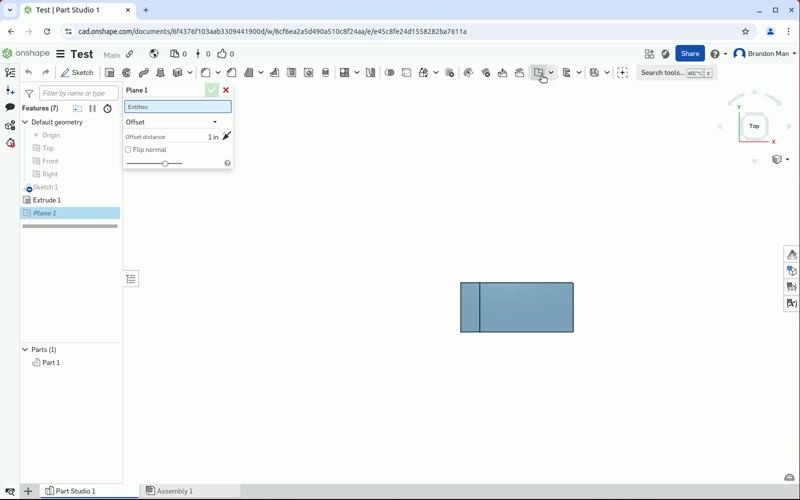
mouse_move(73, 150)
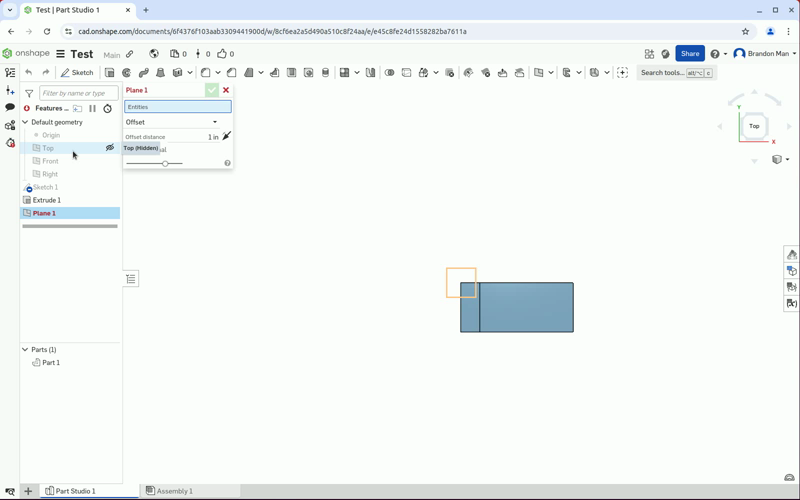
click(73, 150)
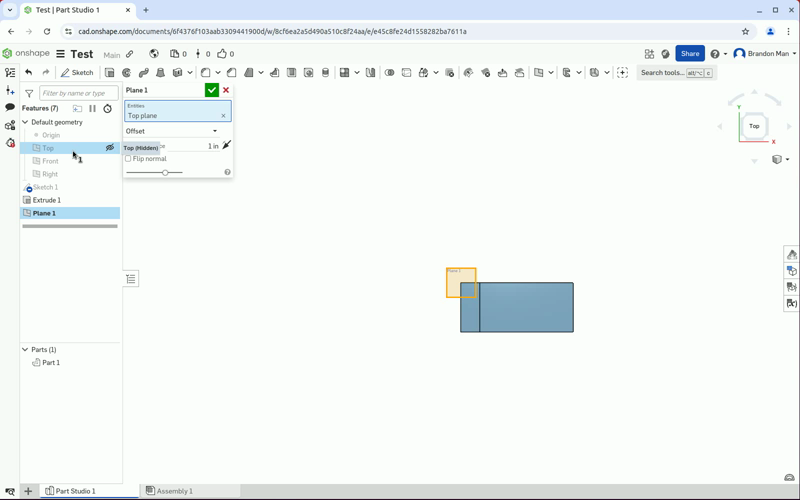
key(tab, 2)
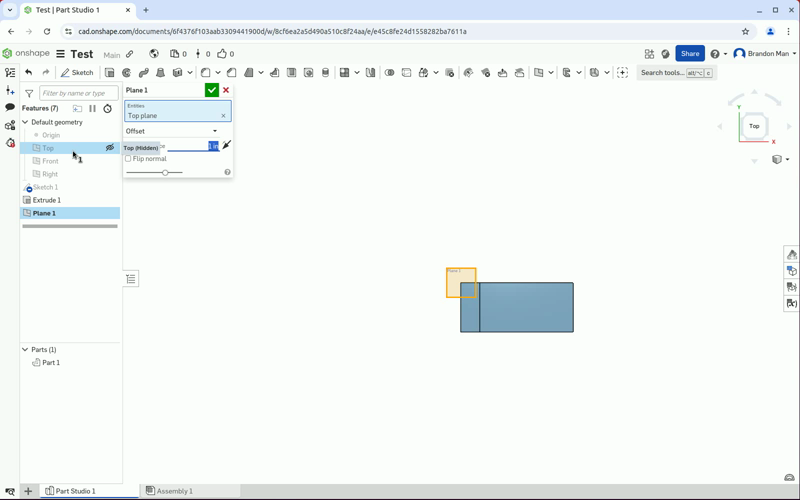
text(3.358)
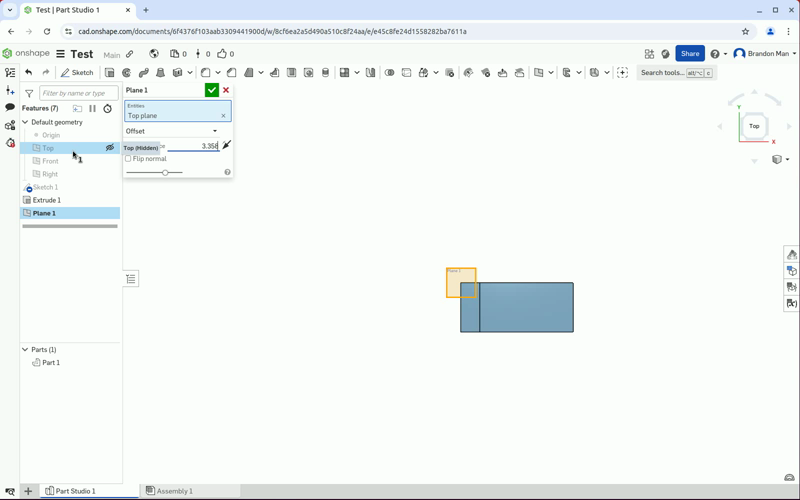
key(enter, 2)
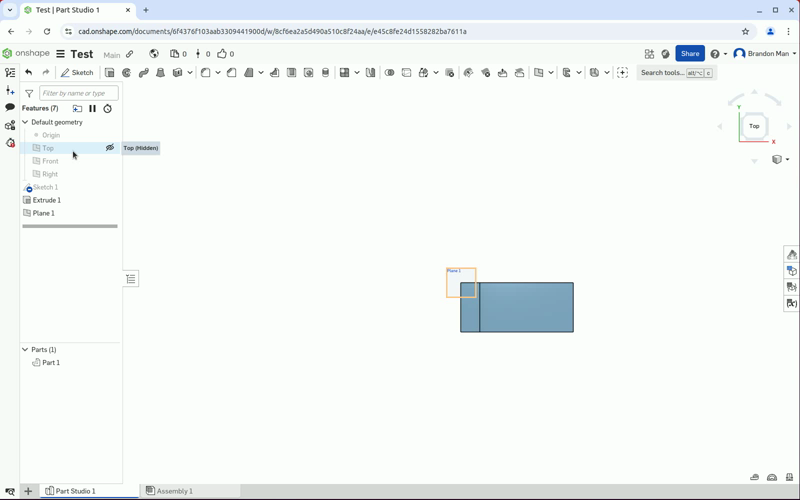
key(shift+s)
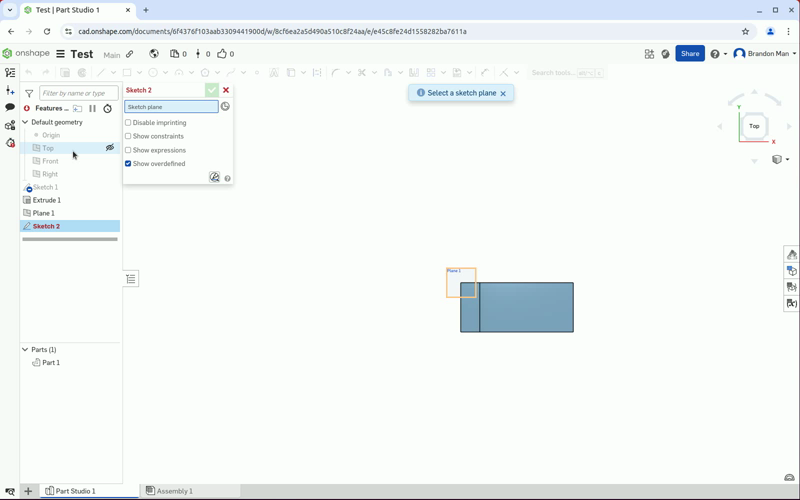
mouse_move(73, 215)
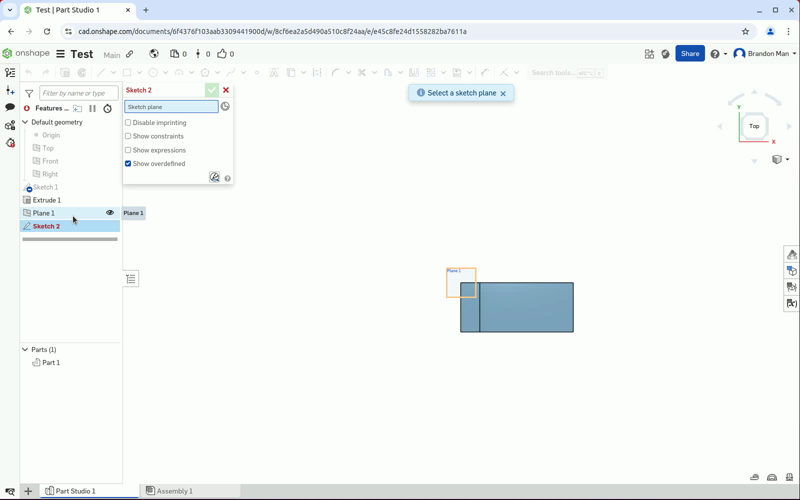
click(73, 215)
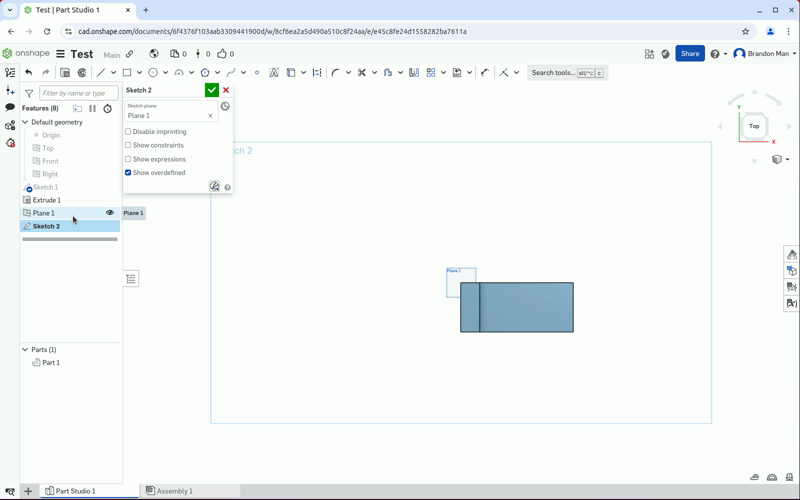
mouse_move(73, 352)
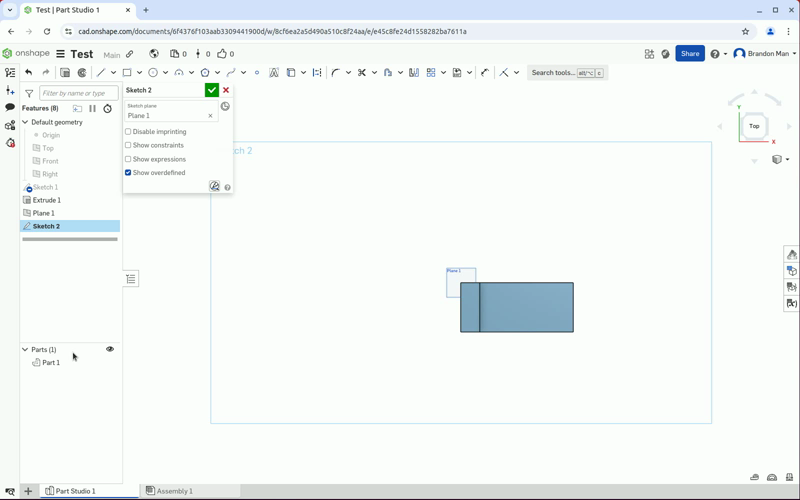
key(y)
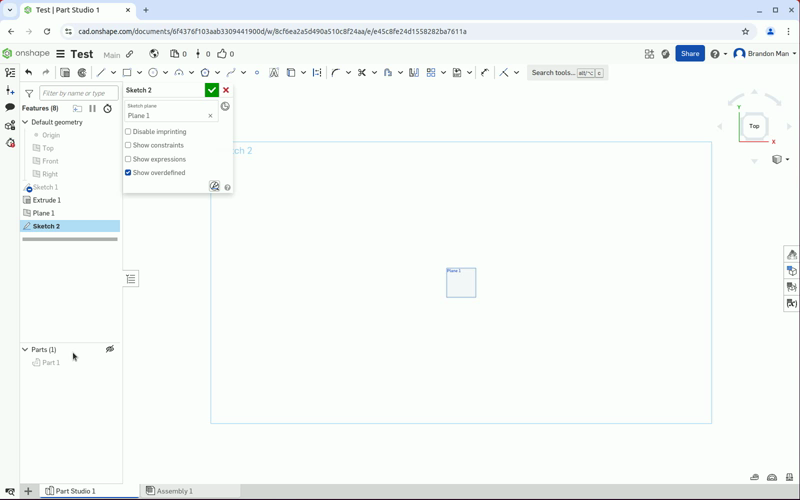
key(l)
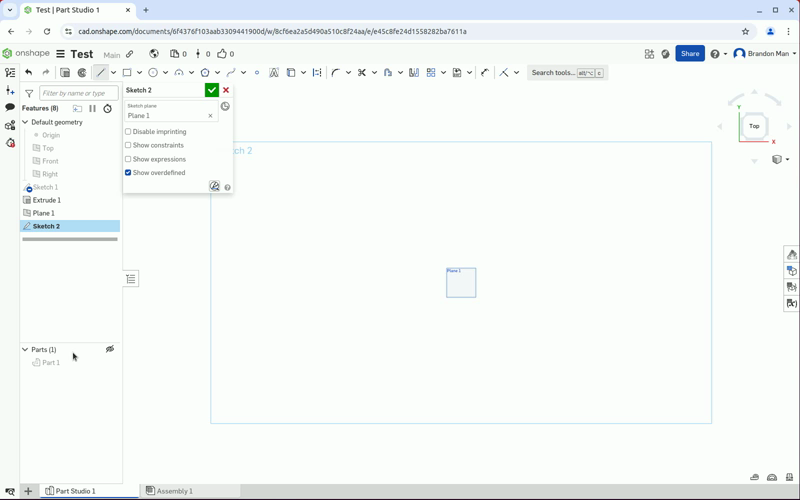
key_down(shift)
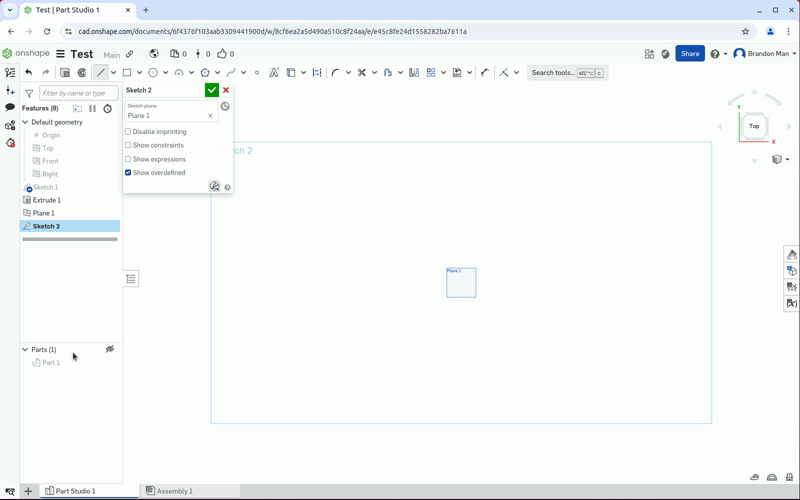
mouse_move(479, 315)
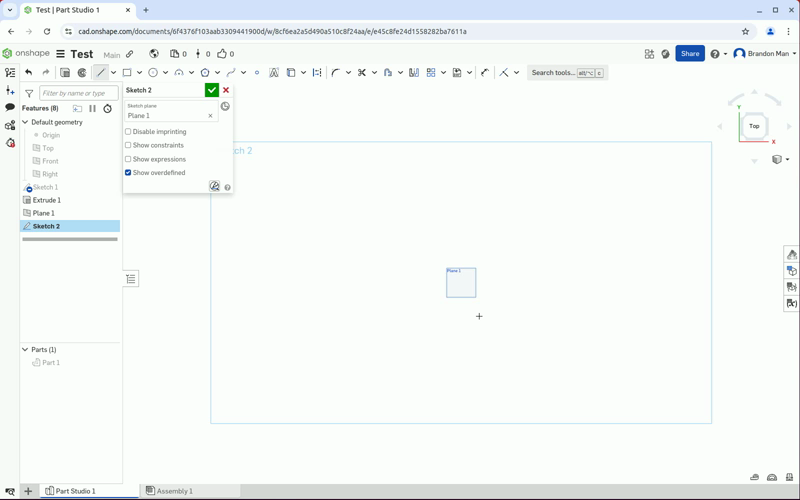
click(479, 315)
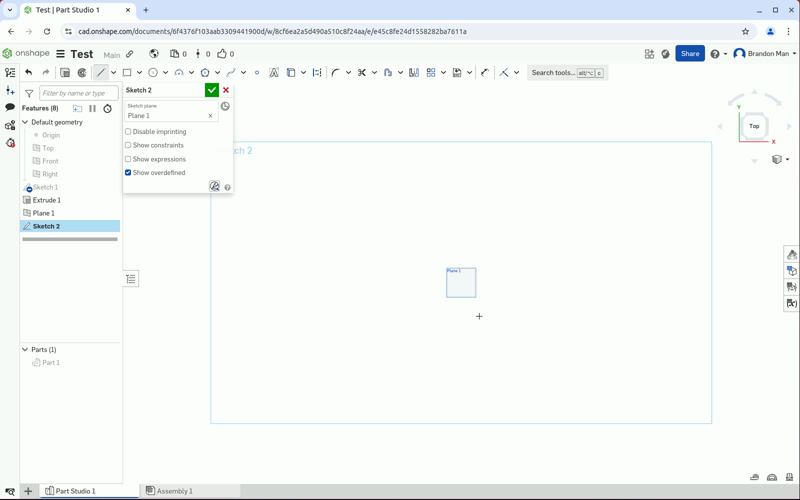
key_up(shift)
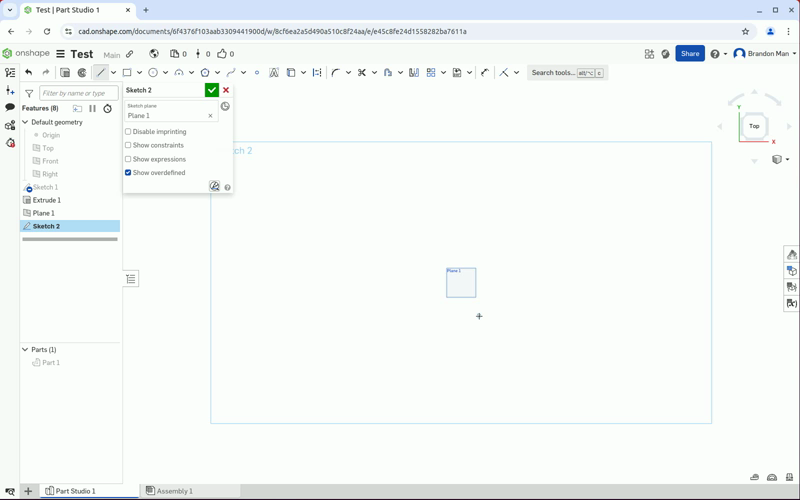
key_down(shift)
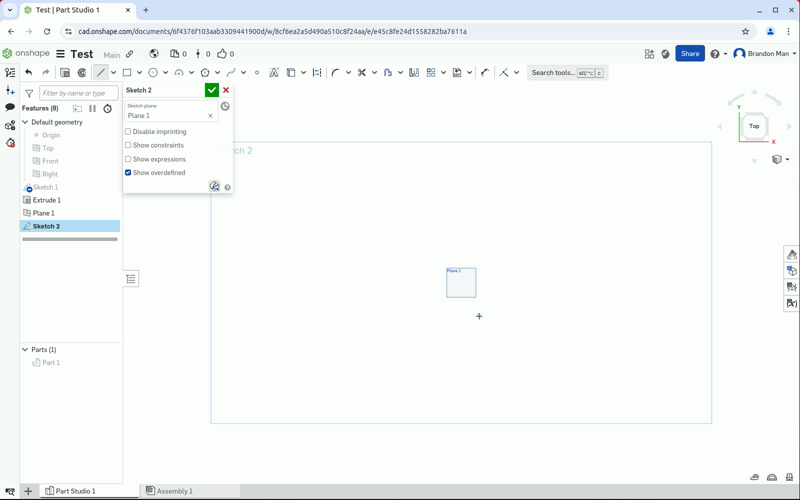
mouse_move(573, 315)
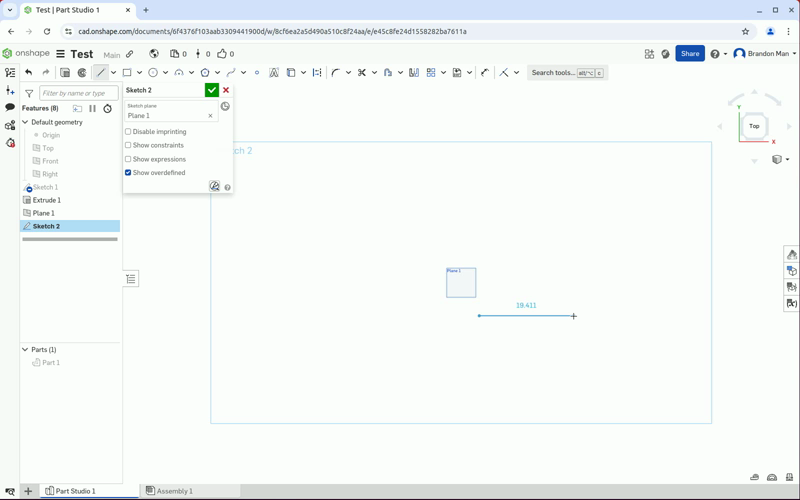
click(573, 315)
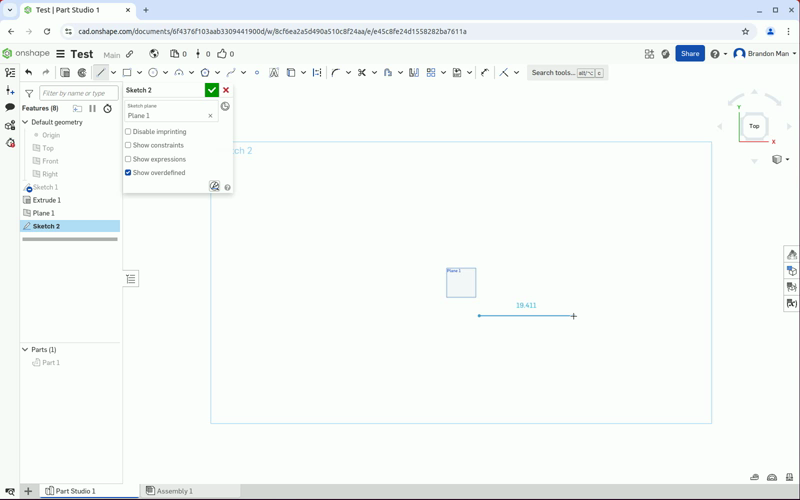
key_up(shift)
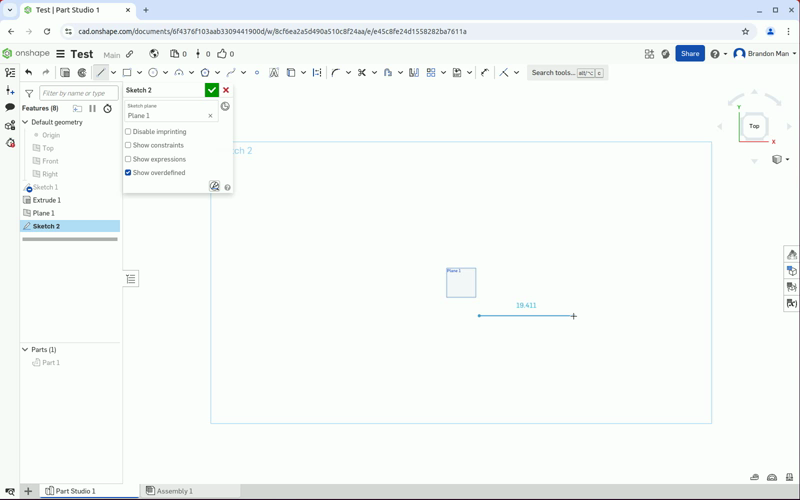
key_down(shift)
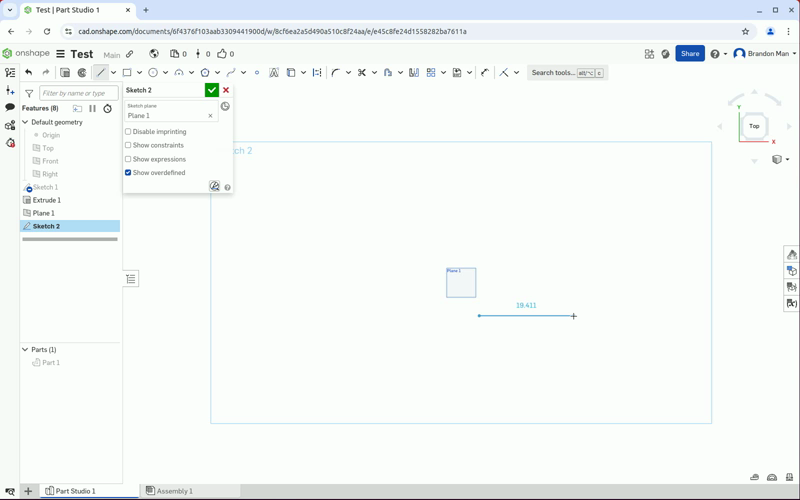
mouse_move(589, 315)
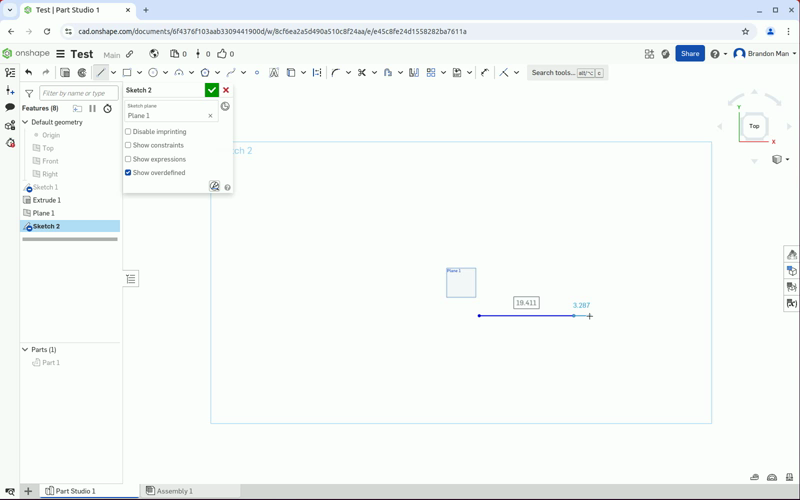
mouse_move(573, 298)
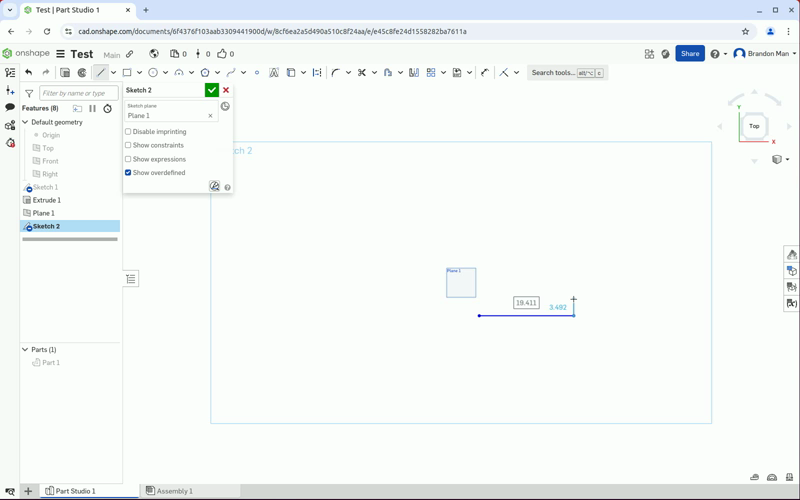
click(573, 298)
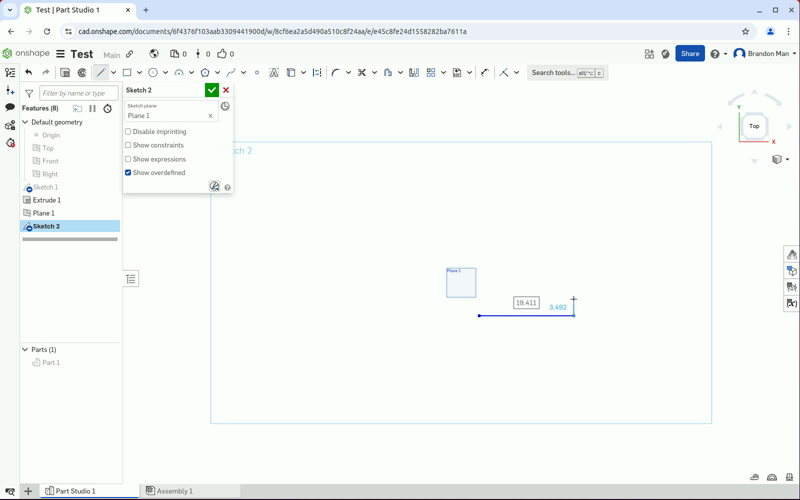
key_up(shift)
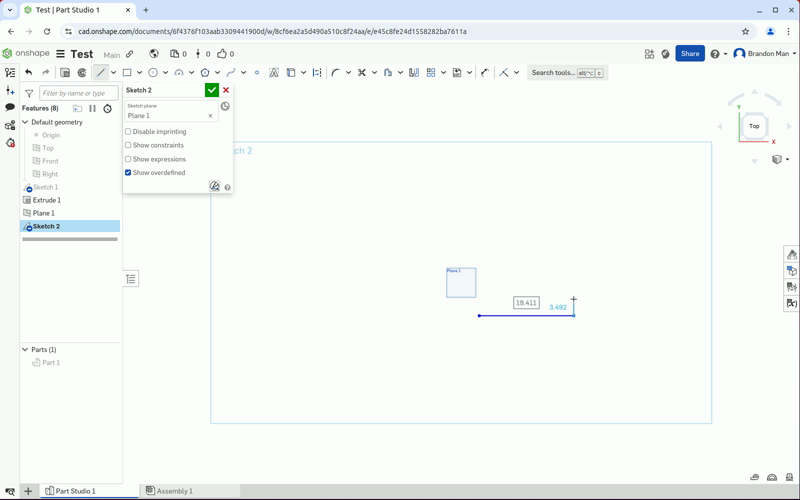
key_down(shift)
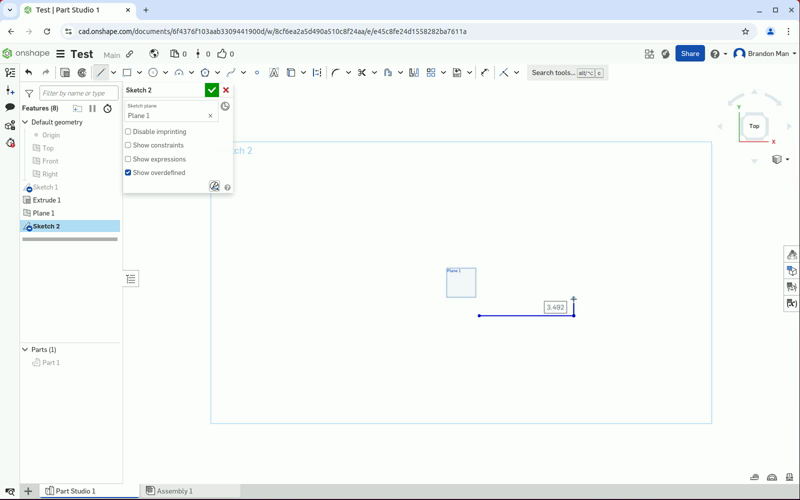
mouse_move(479, 298)
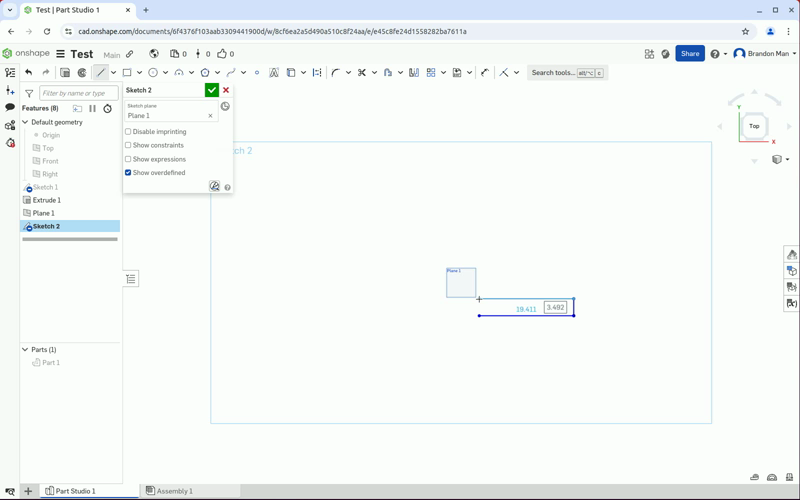
click(479, 298)
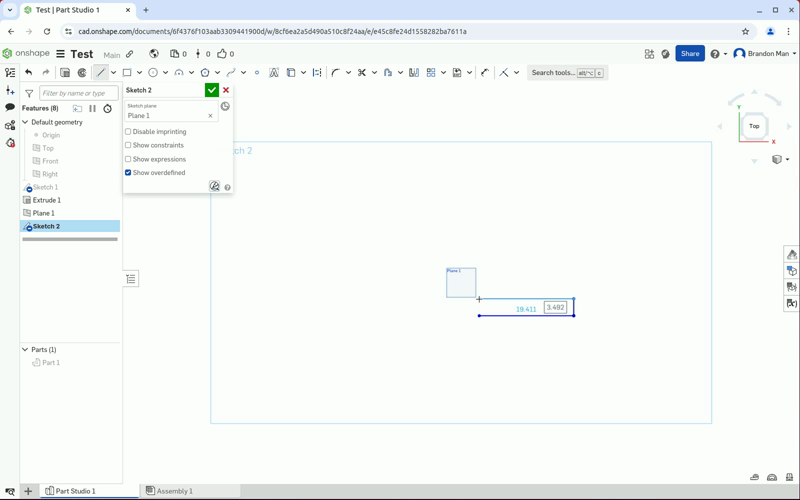
key_up(shift)
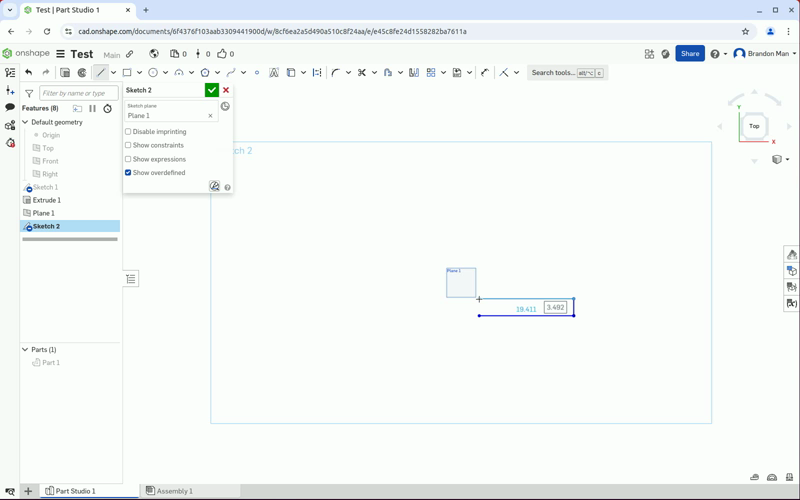
mouse_move(509, 298)
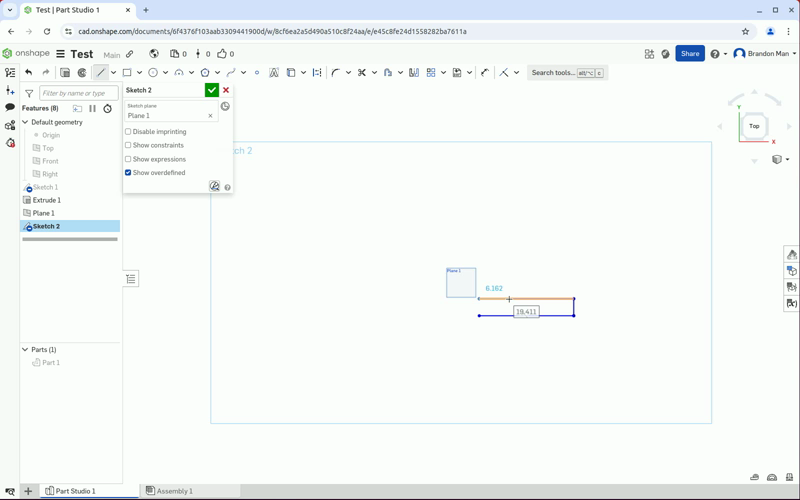
key_down(shift)
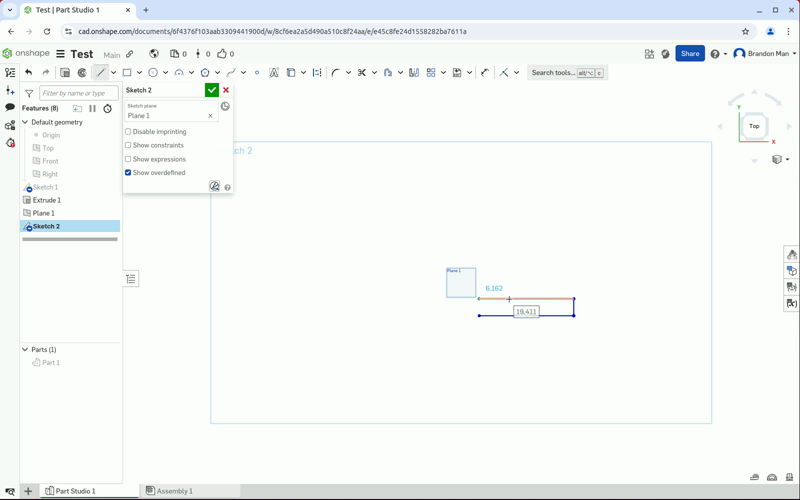
mouse_move(479, 315)
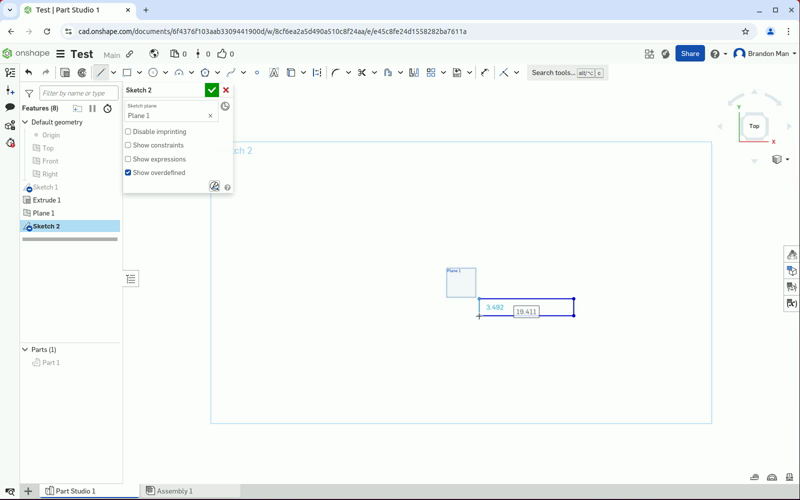
key_up(shift)
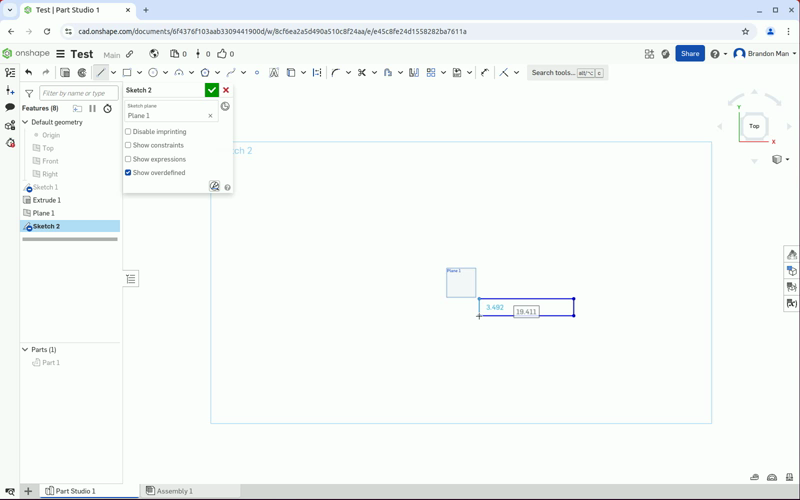
click(479, 315)
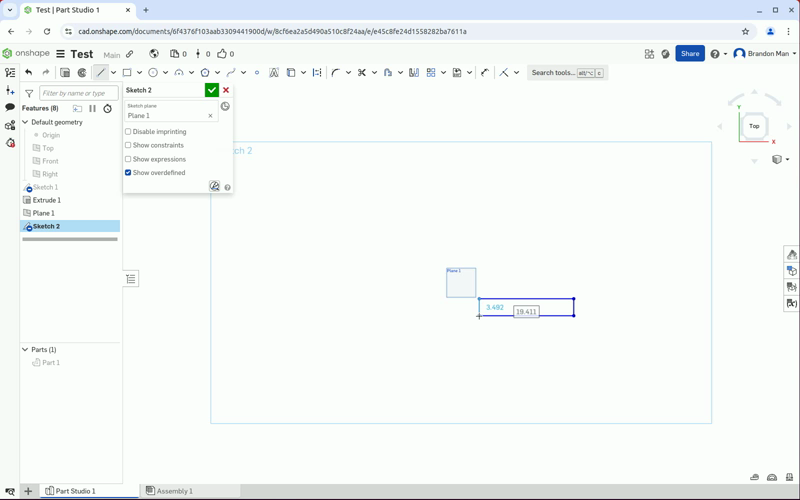
key(esc)
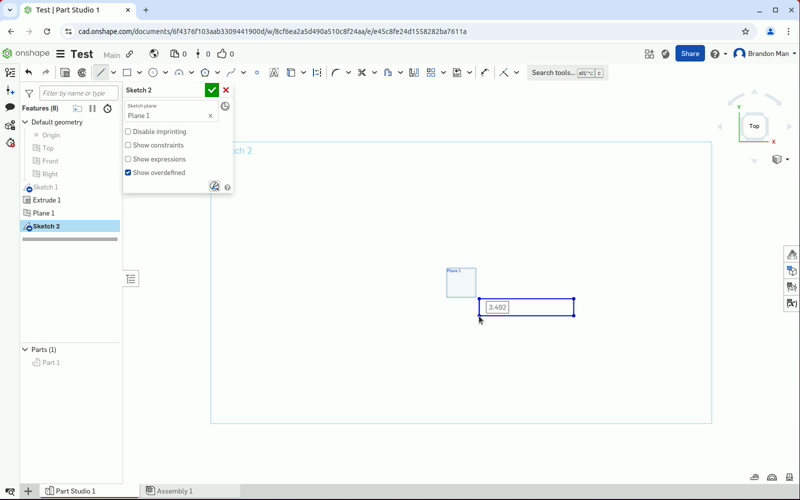
mouse_move(562, 305)
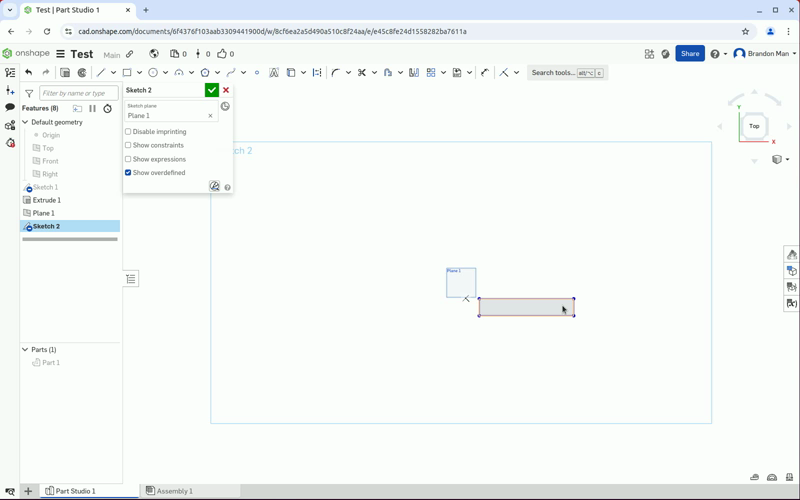
scroll(6)
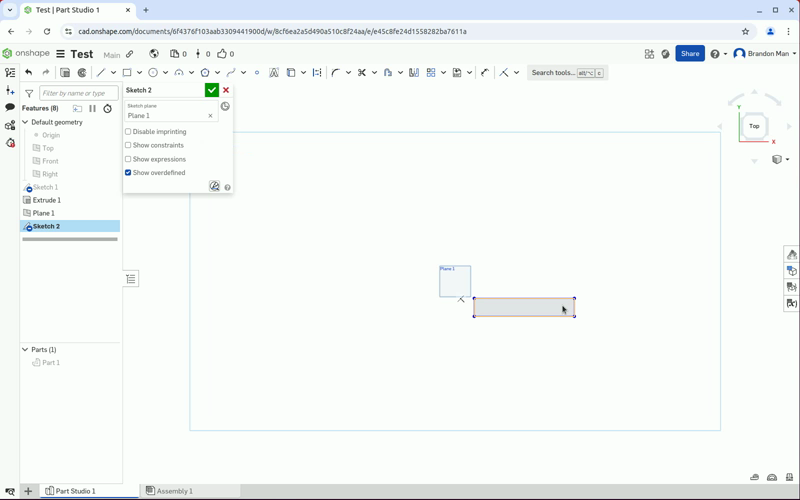
scroll(6)
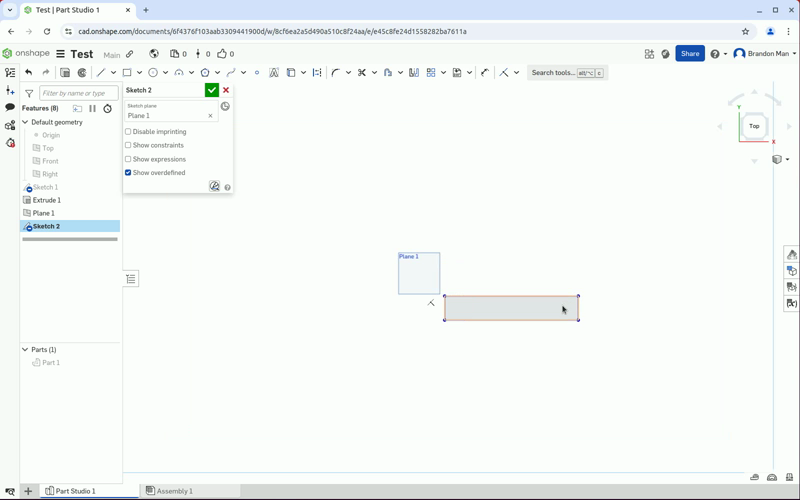
scroll(6)
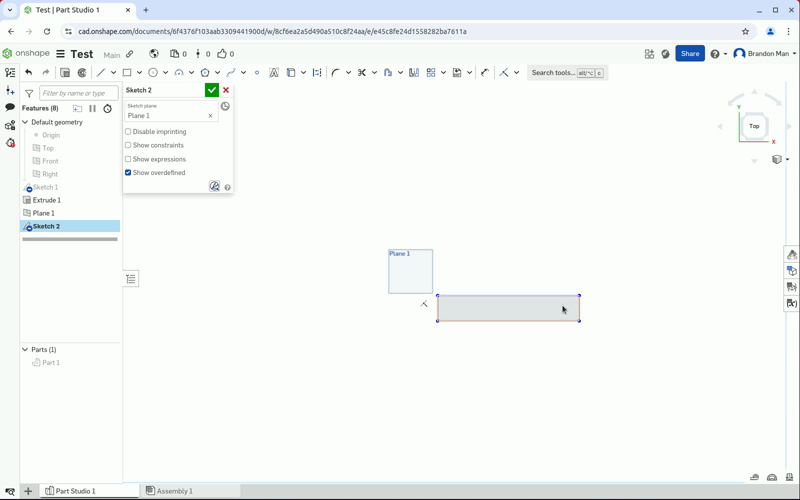
scroll(6)
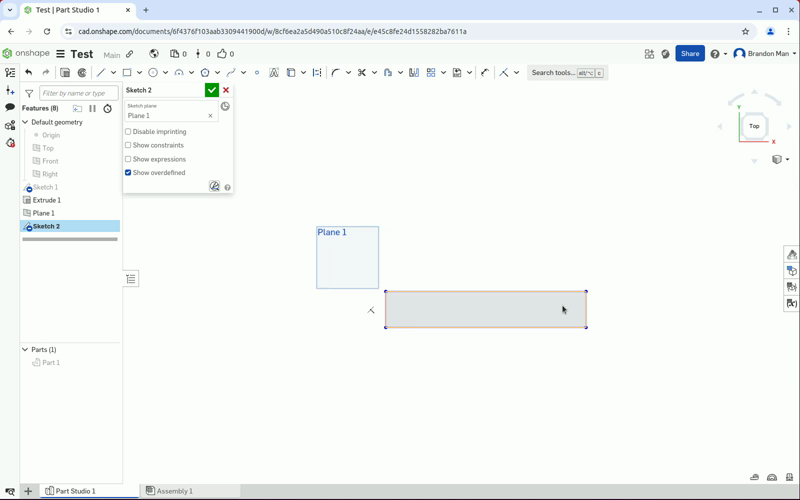
scroll(6)
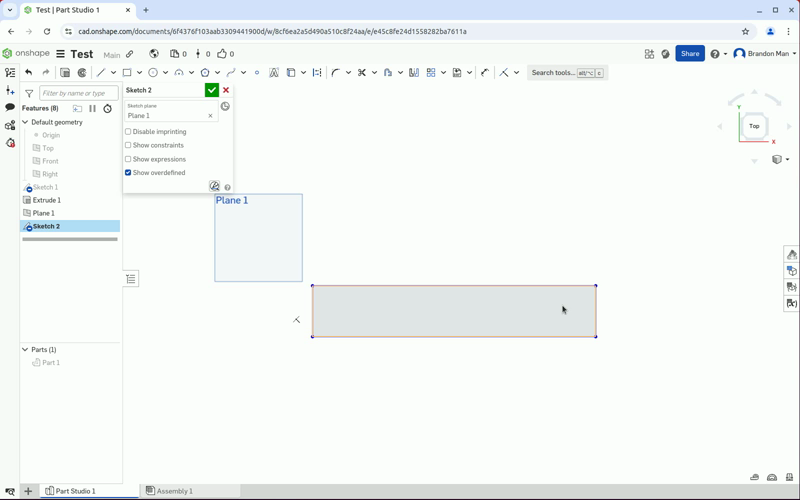
scroll(6)
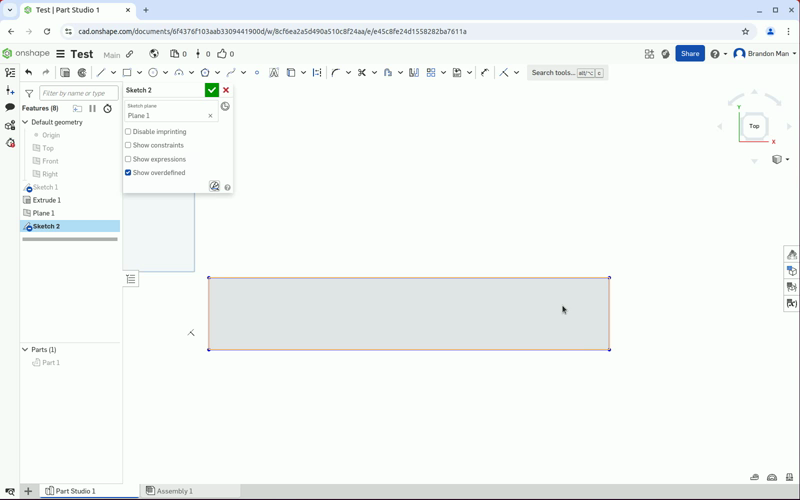
scroll(6)
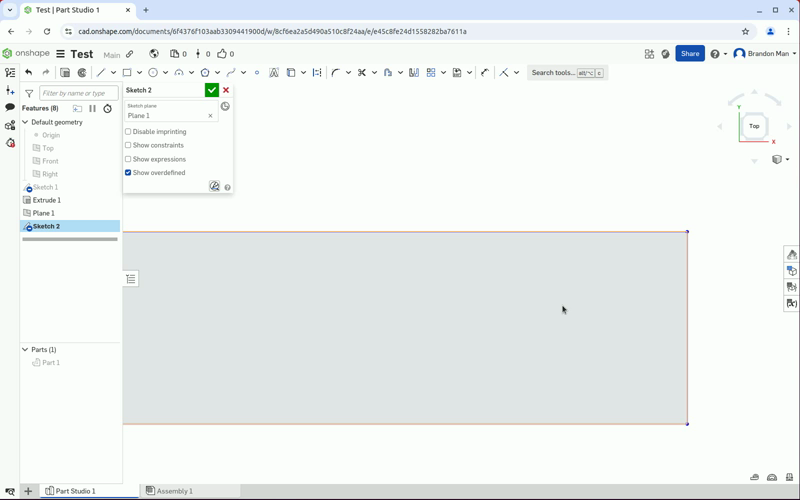
click(562, 305)
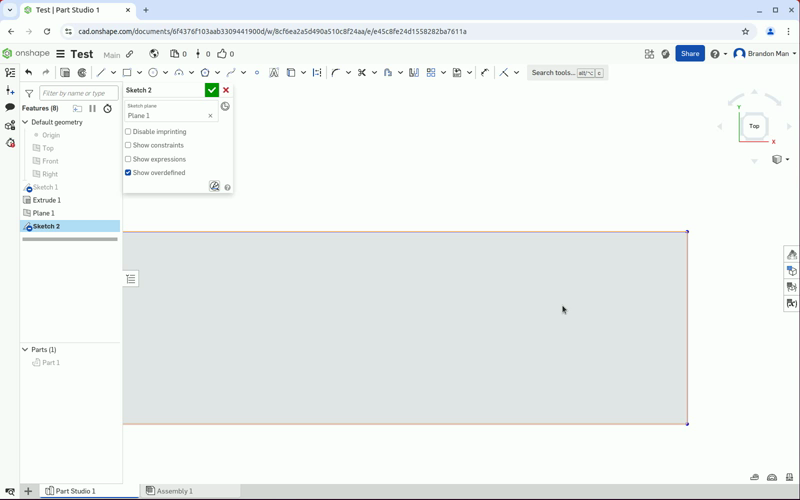
scroll(-6)
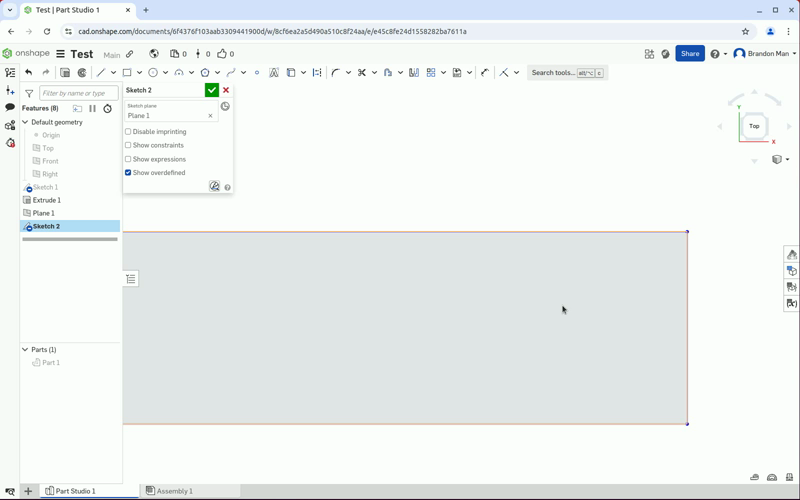
scroll(-6)
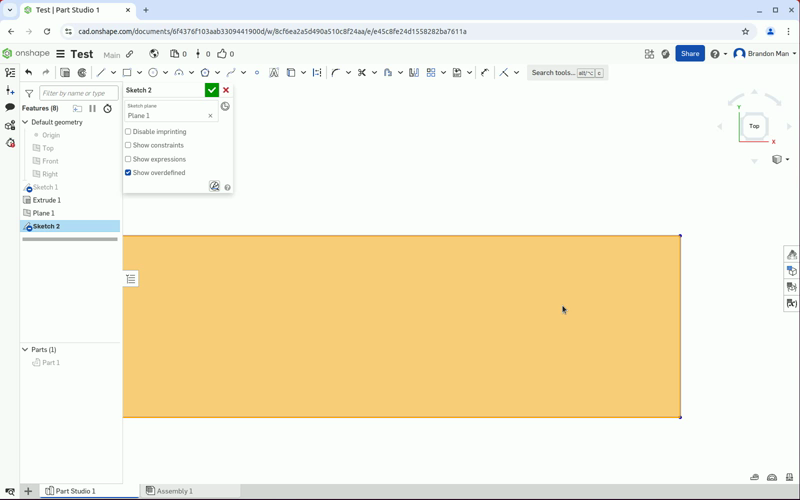
scroll(-6)
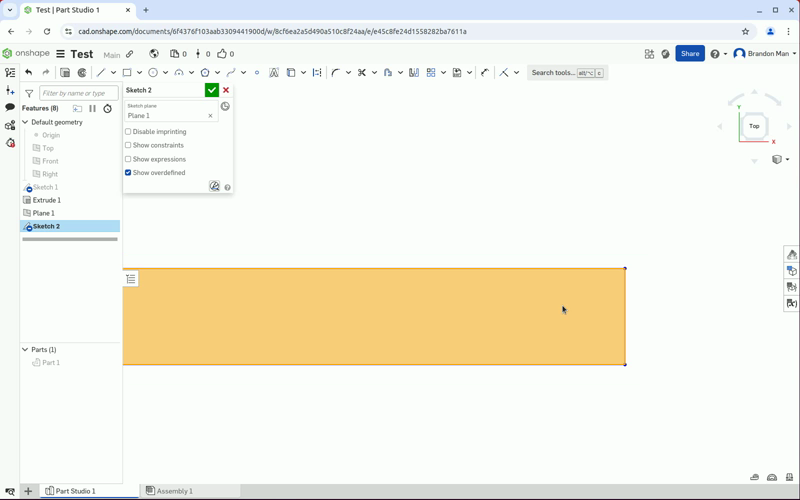
scroll(-6)
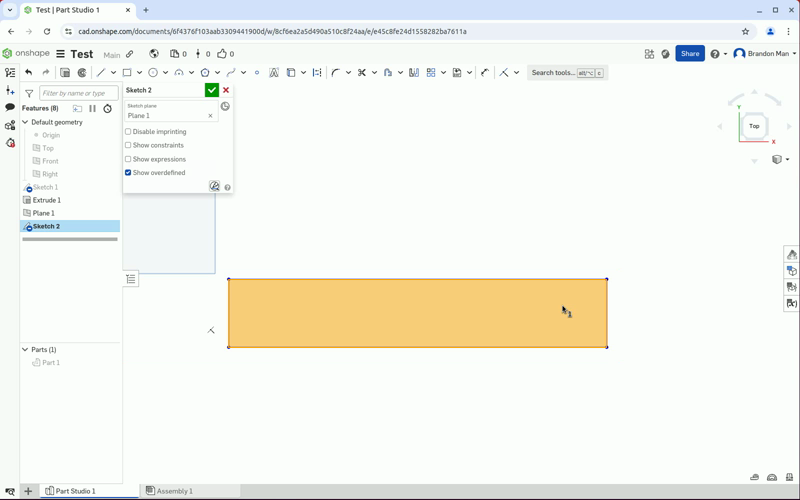
scroll(-6)
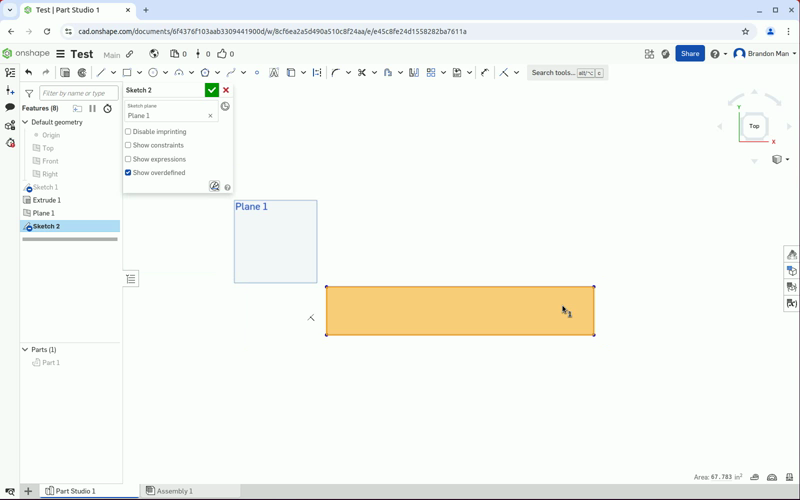
scroll(-6)
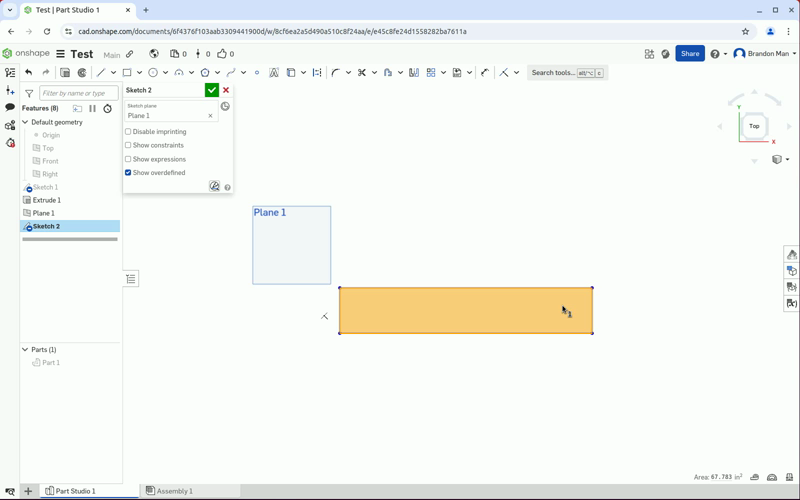
scroll(-6)
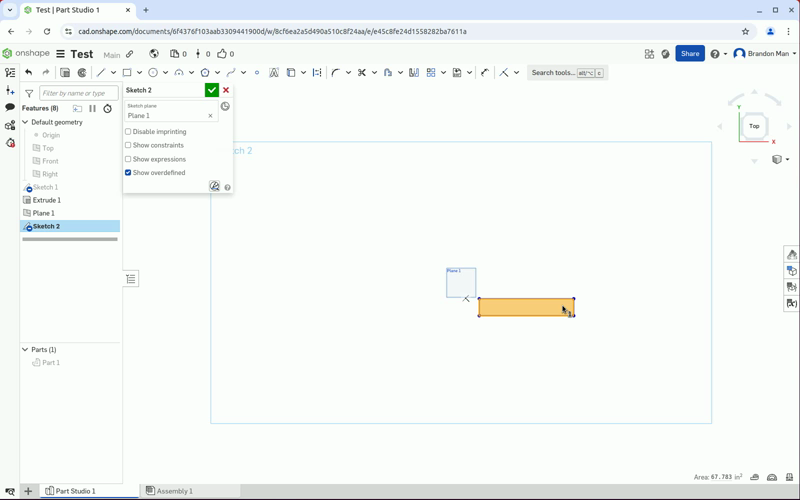
mouse_move(73, 352)
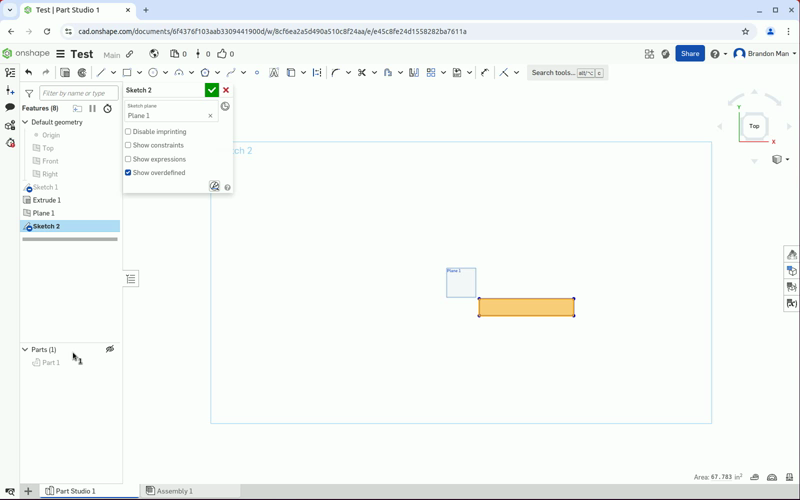
key(shift+y)
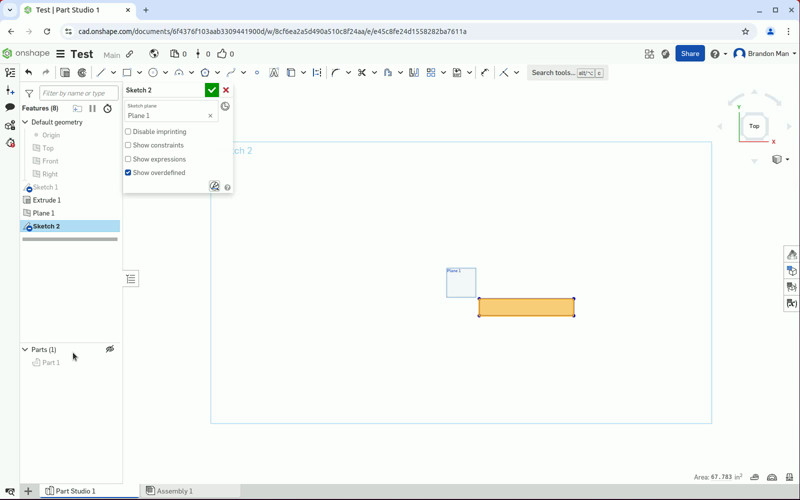
key(shift+e)
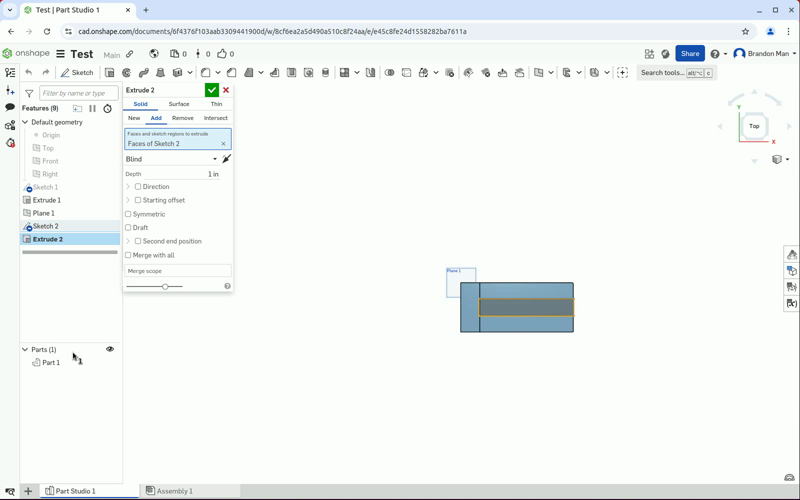
mouse_move(143, 106)
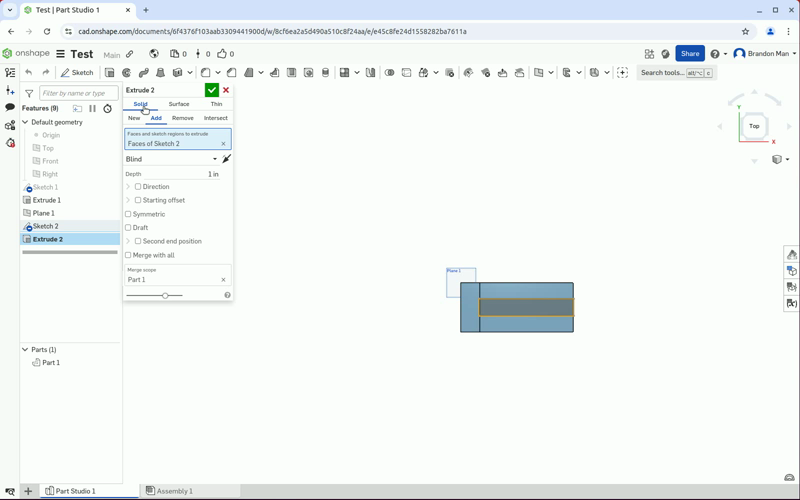
click(143, 106)
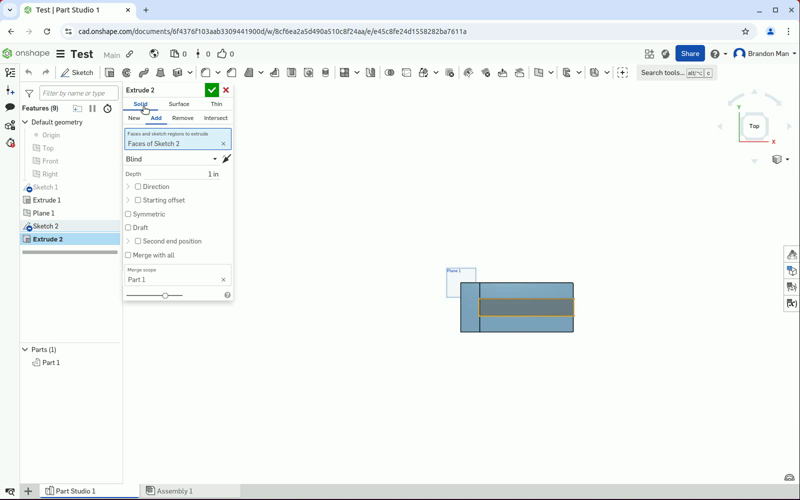
mouse_move(137, 120)
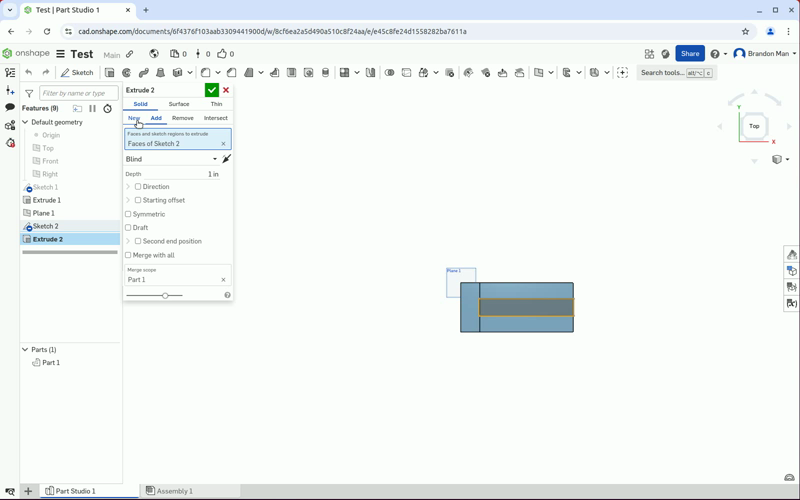
click(137, 120)
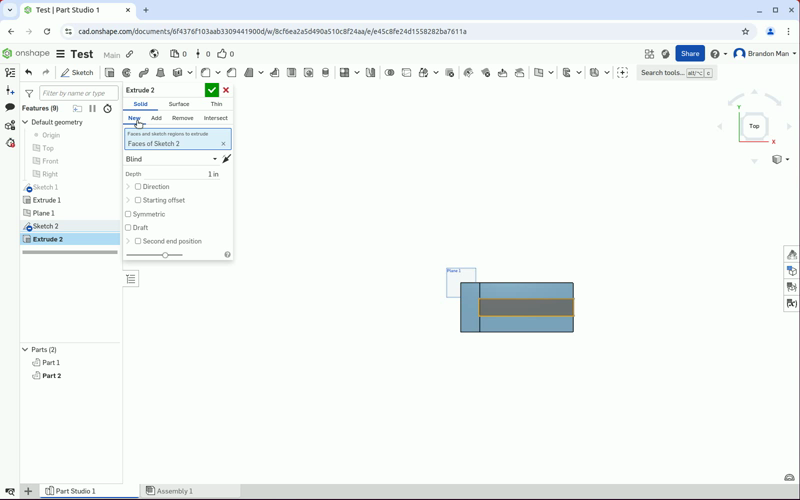
key(tab, 4)
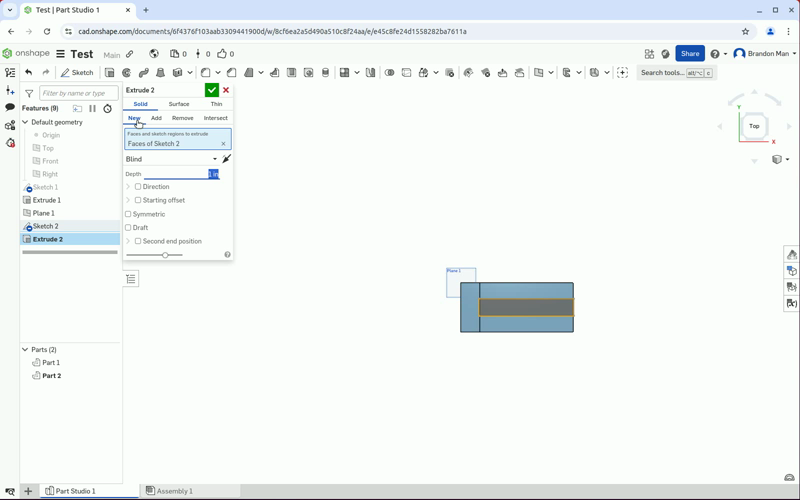
text(3.37)
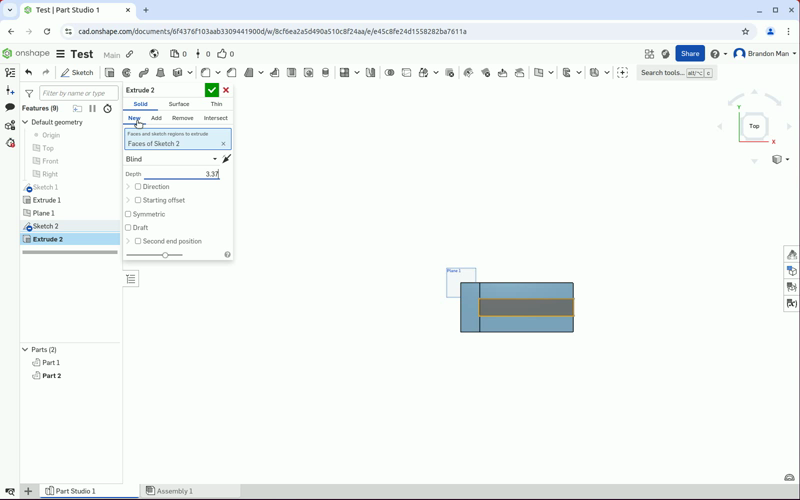
key(enter)
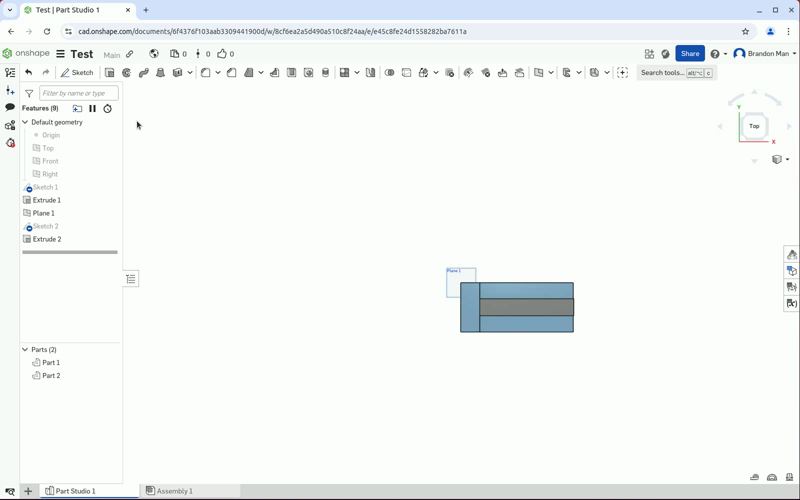
key(shift+h)
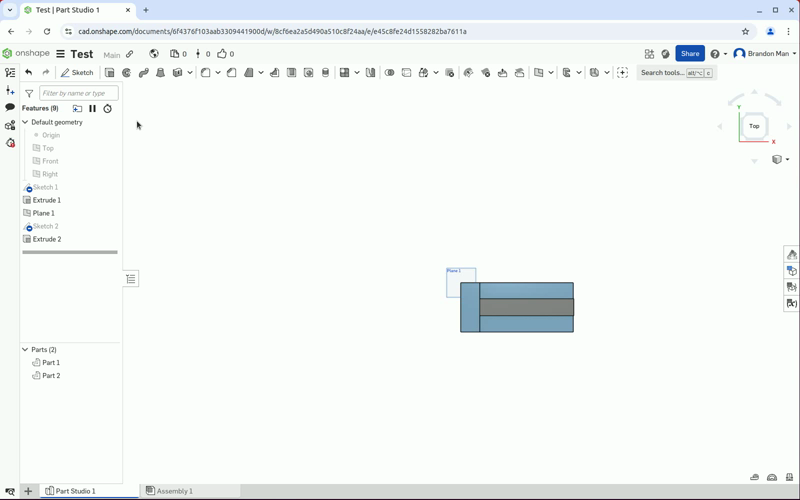
key(shift+h)
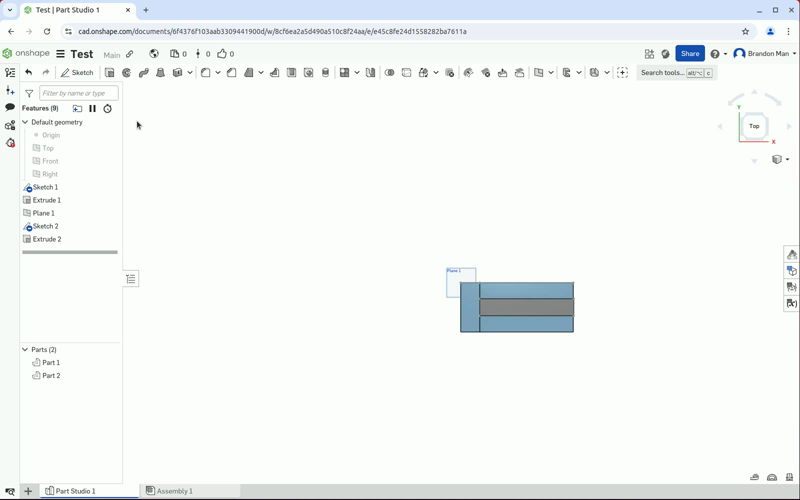
key(shift+7)
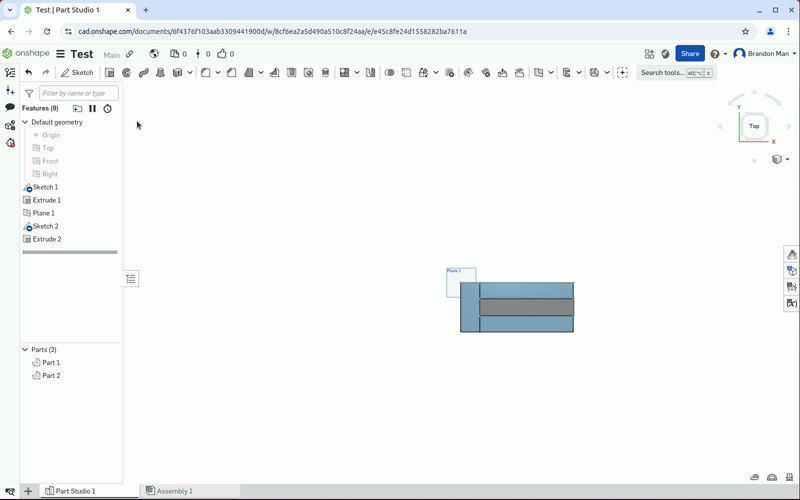
key(up, 3)
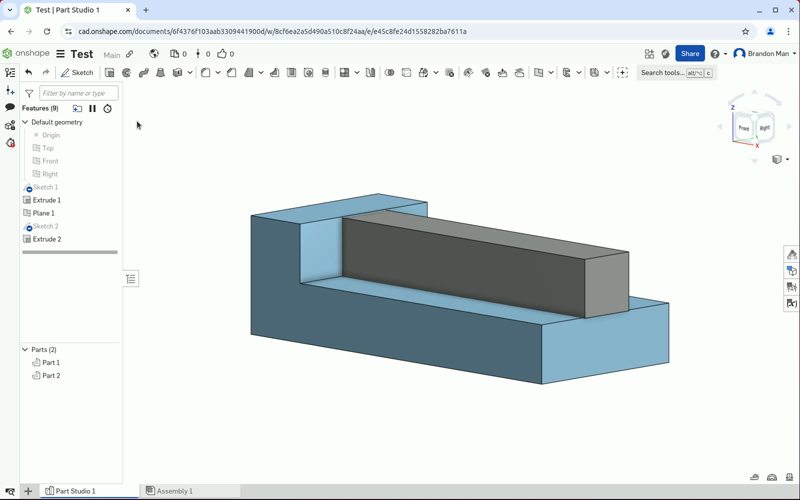
key(left, 3)
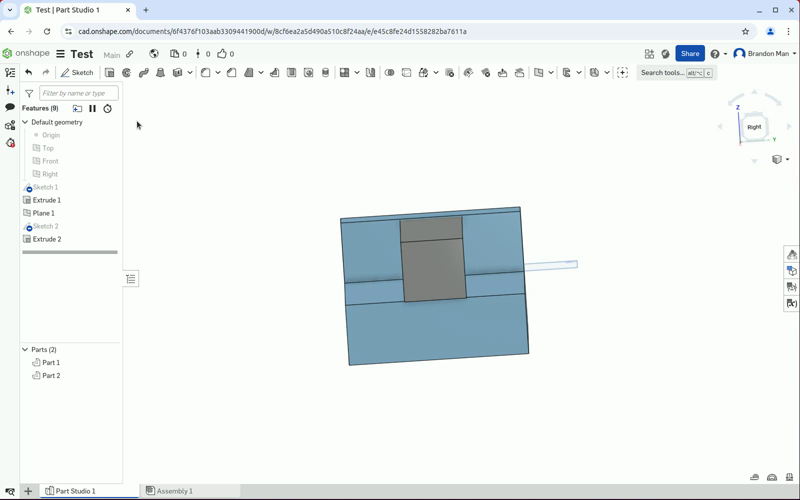
key(right, 3)
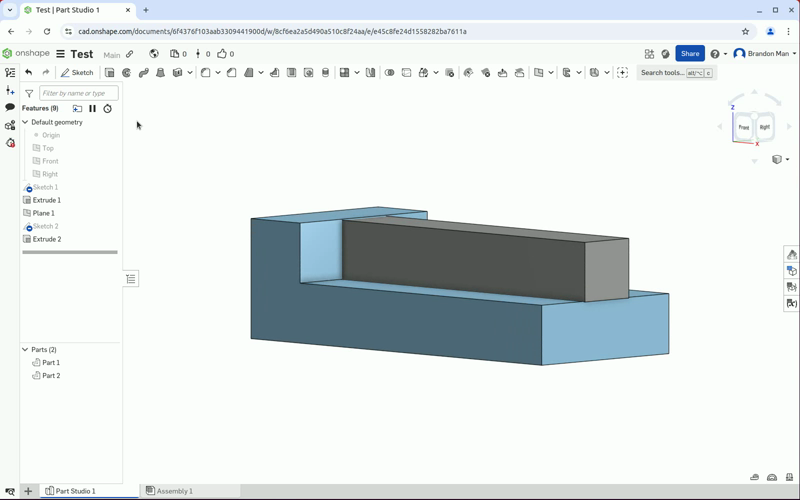
key(down, 3)
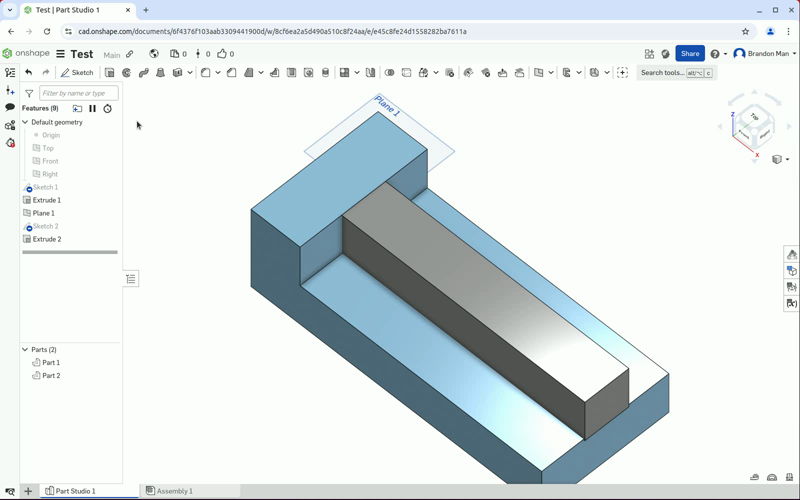
mouse_move(73, 189)
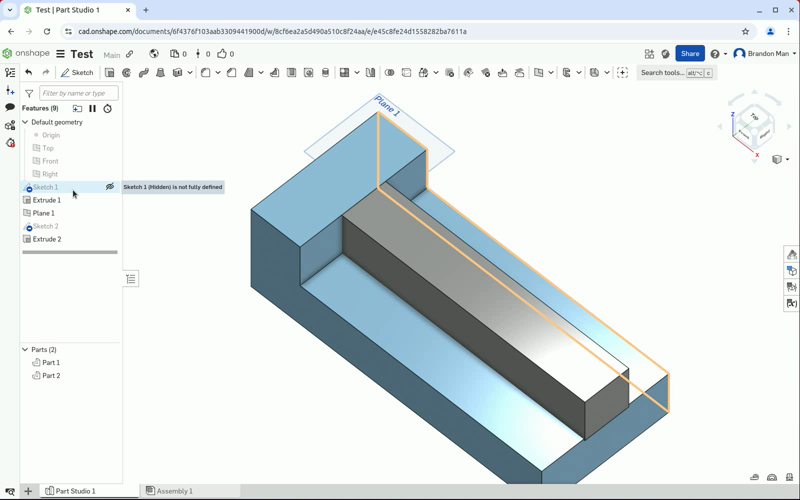
click(73, 189)